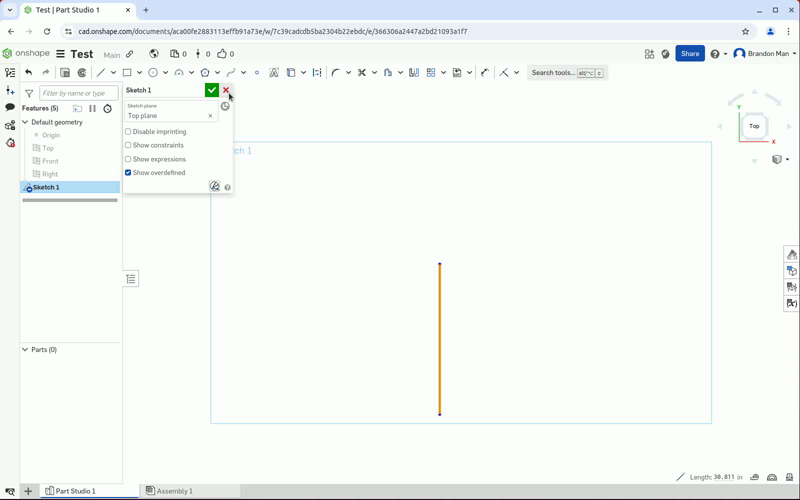
key(shift+h)
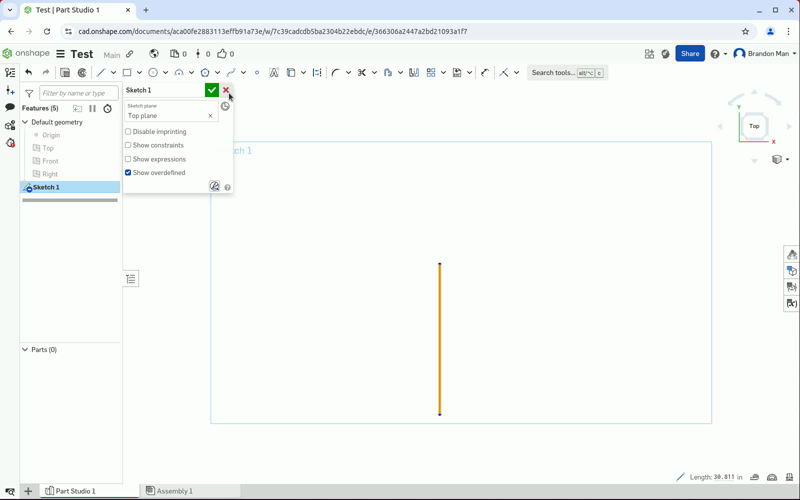
mouse_move(73, 352)
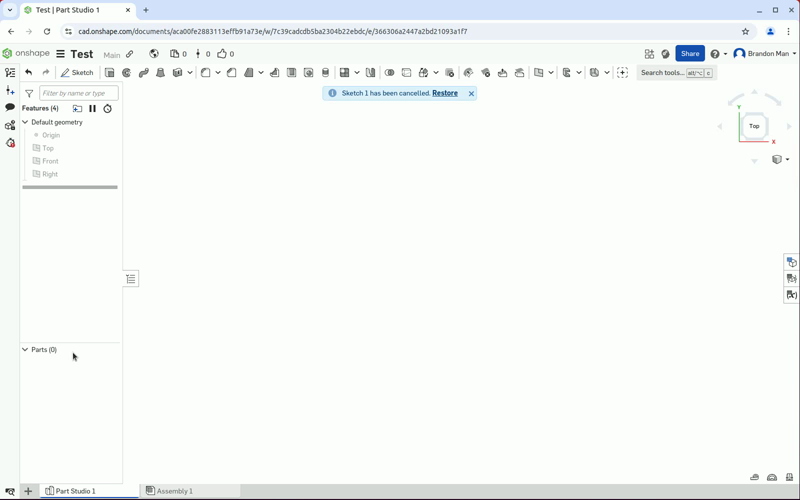
key(y)
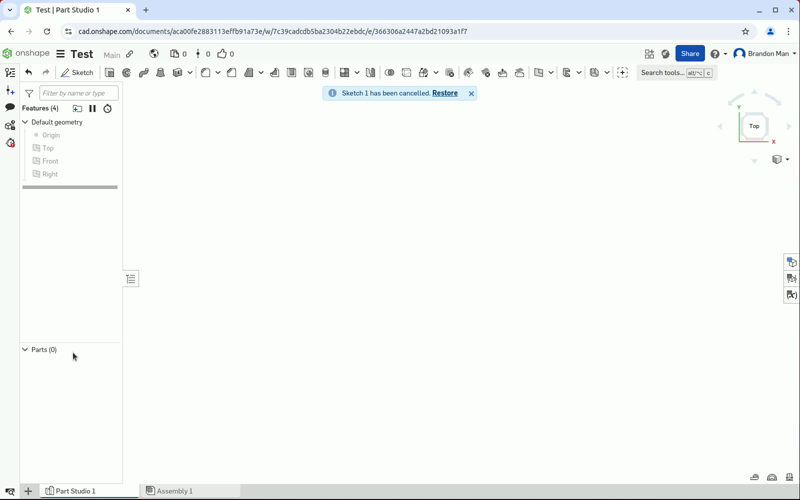
key(shift+p)
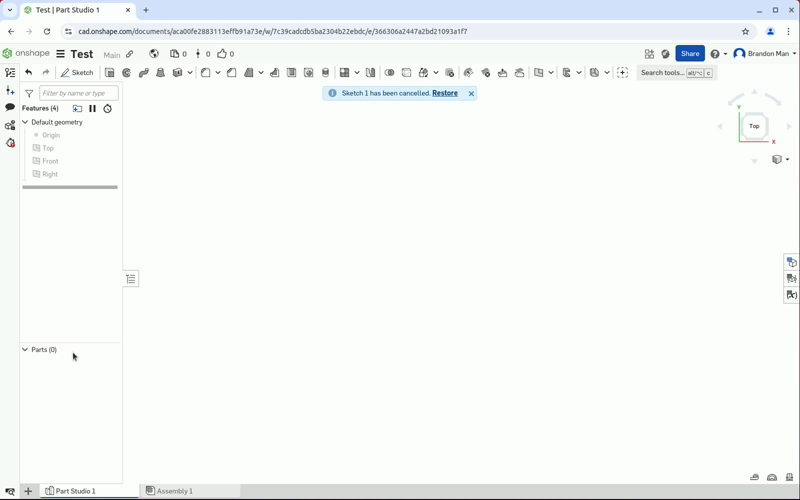
key(space)
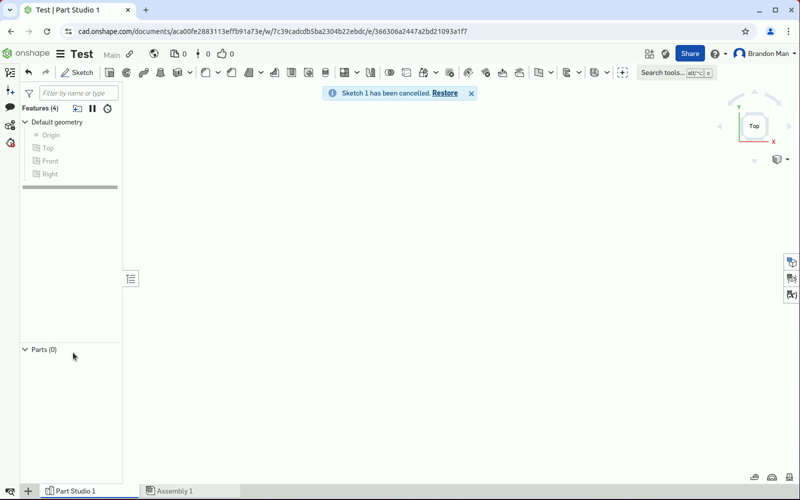
key_down(shift)
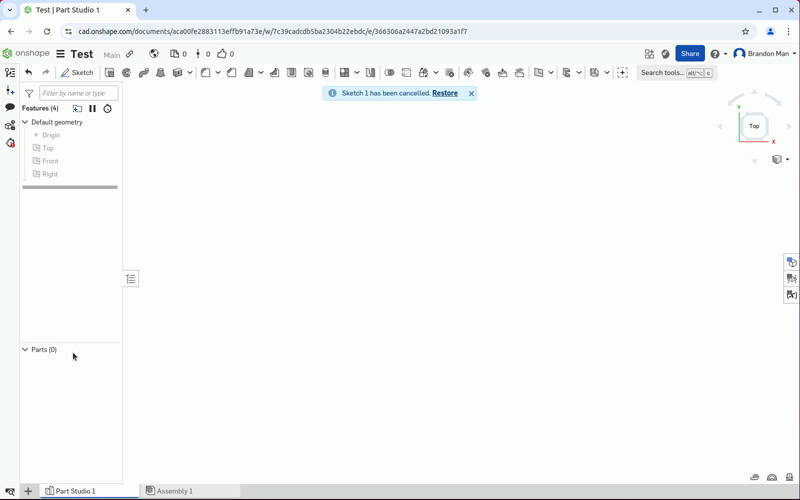
key(up)
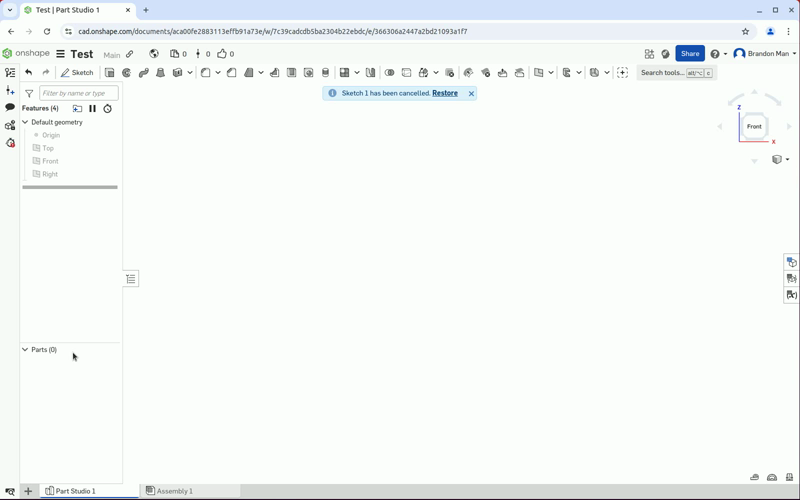
key_up(shift)
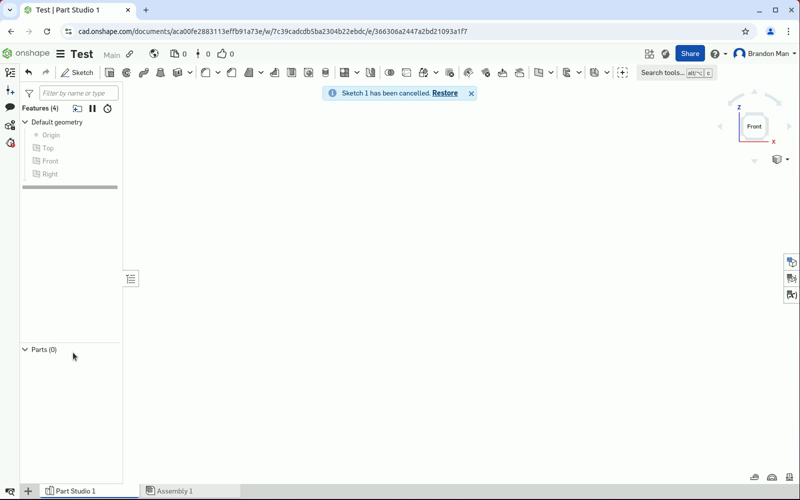
mouse_move(73, 352)
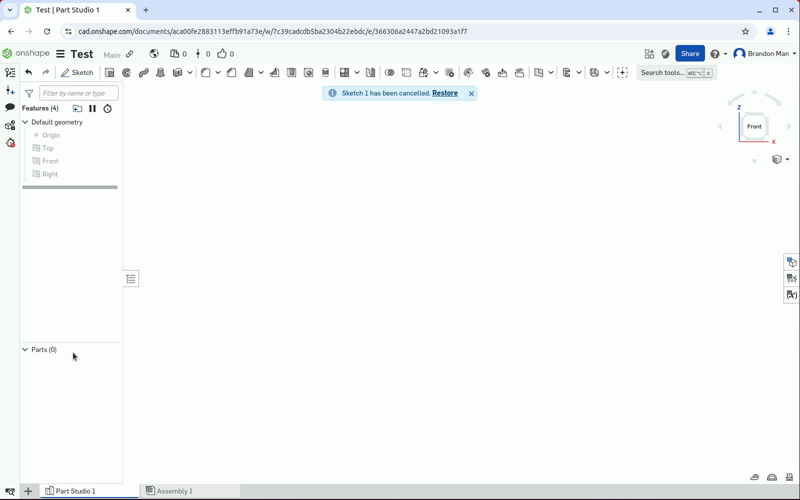
key(shift+y)
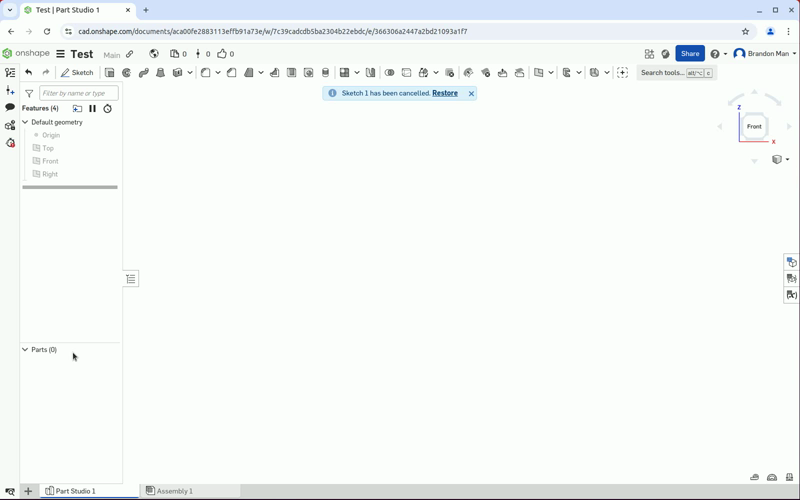
key(shift+s)
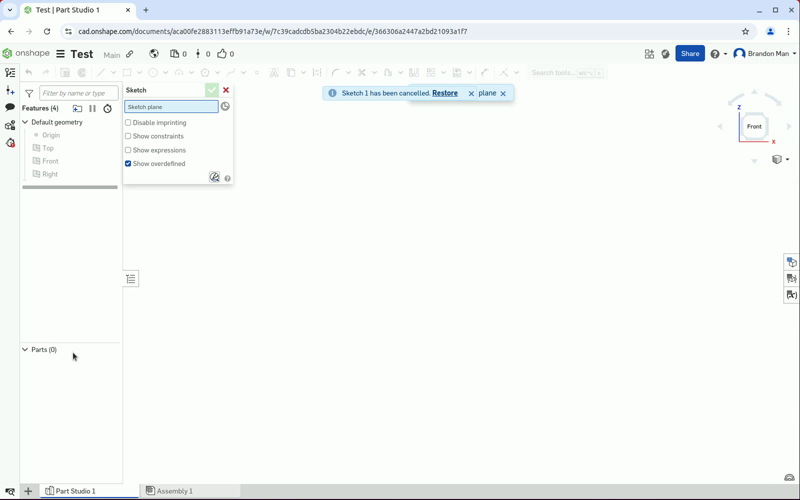
mouse_move(73, 163)
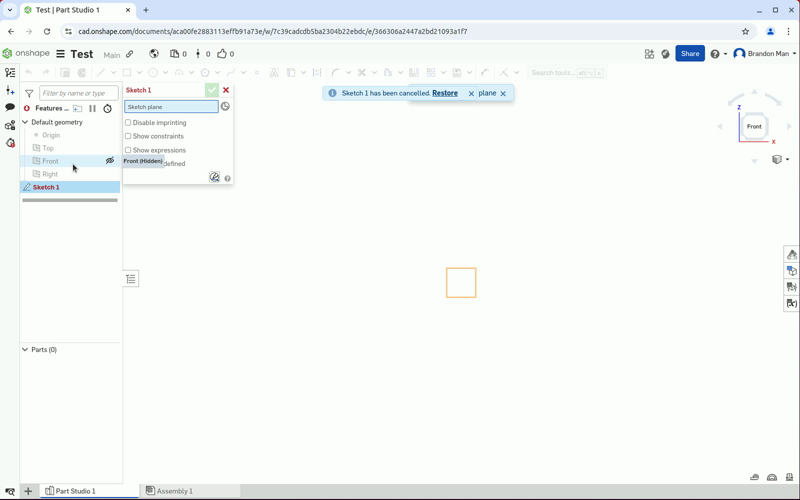
click(73, 163)
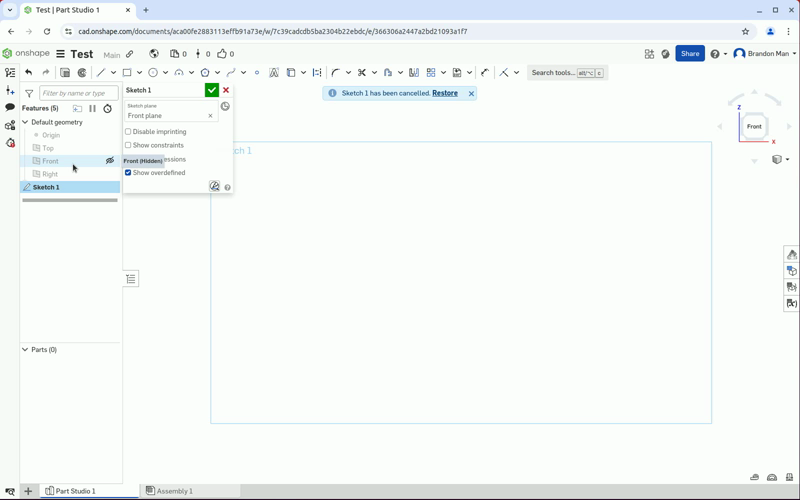
mouse_move(73, 352)
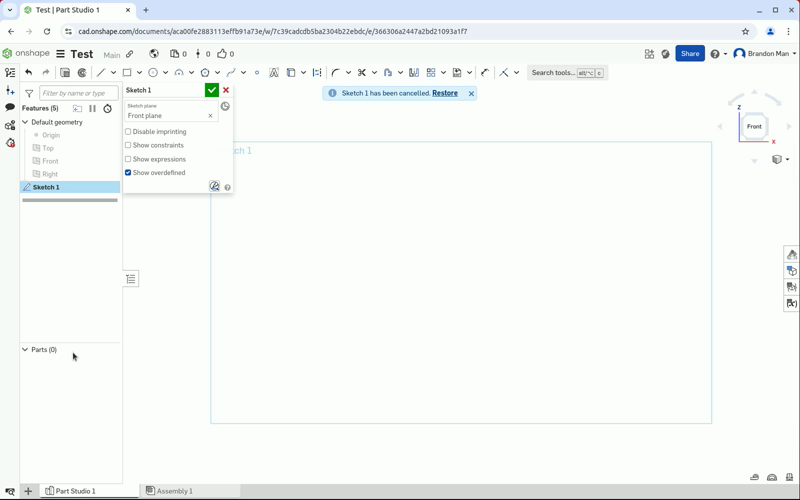
key(y)
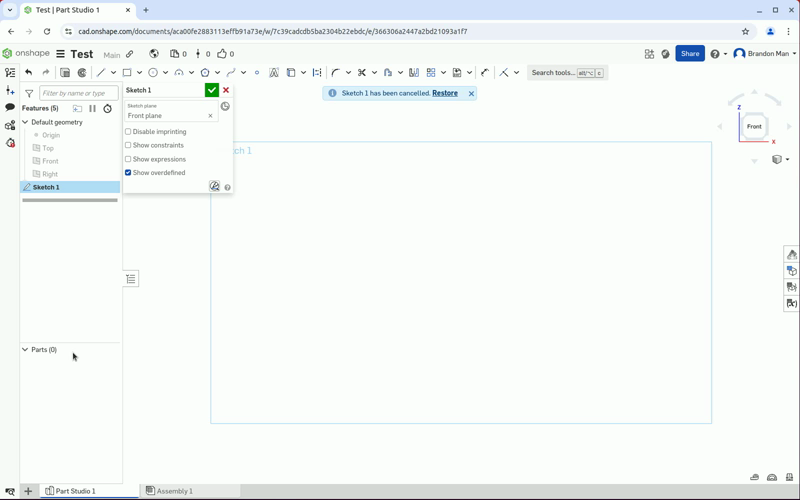
key(c)
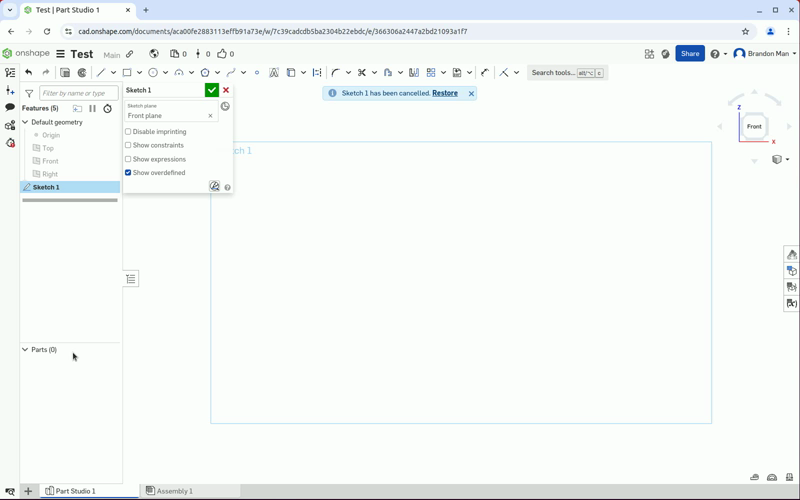
key_down(shift)
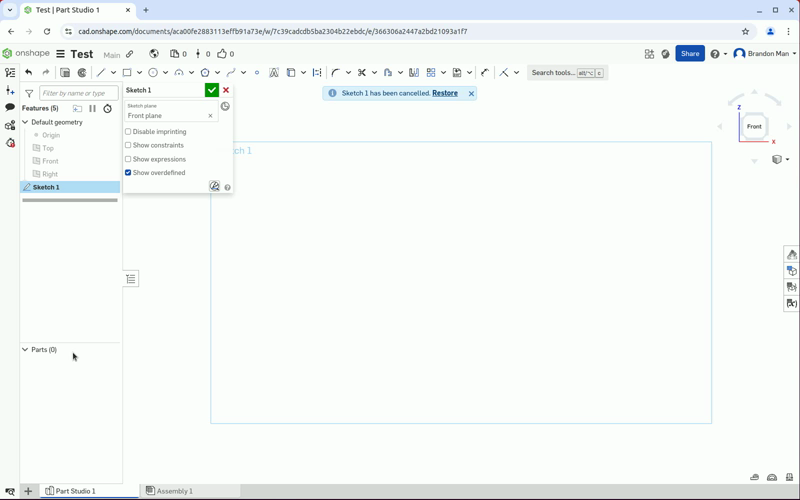
mouse_move(461, 282)
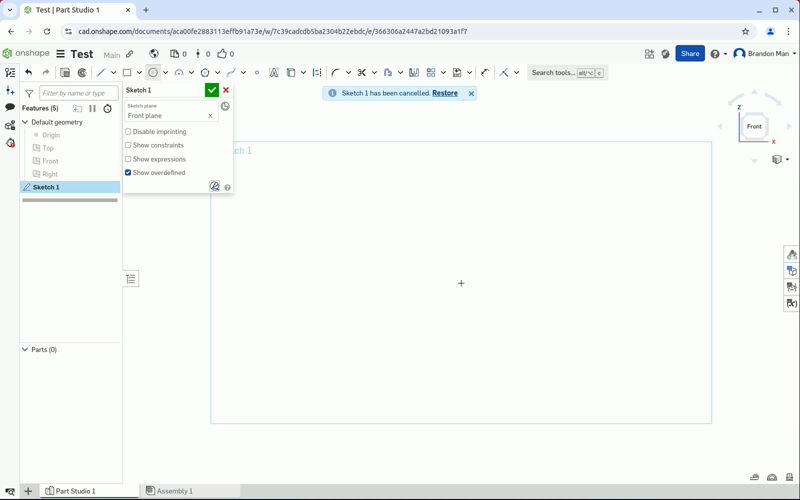
click(461, 282)
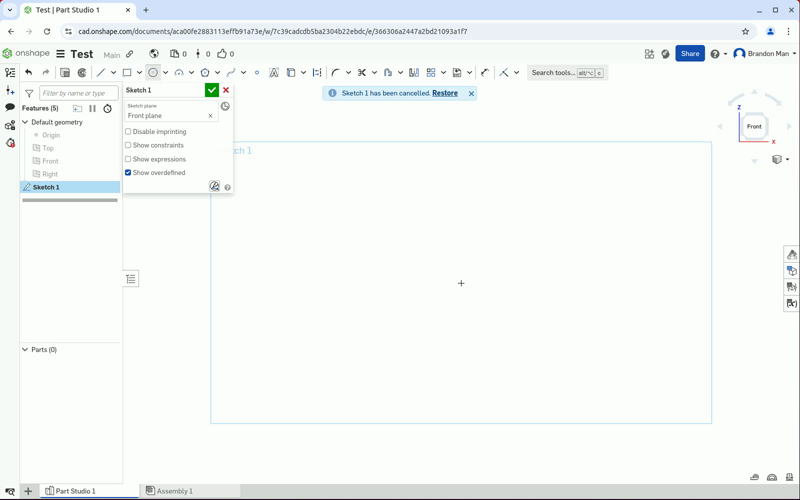
key_up(shift)
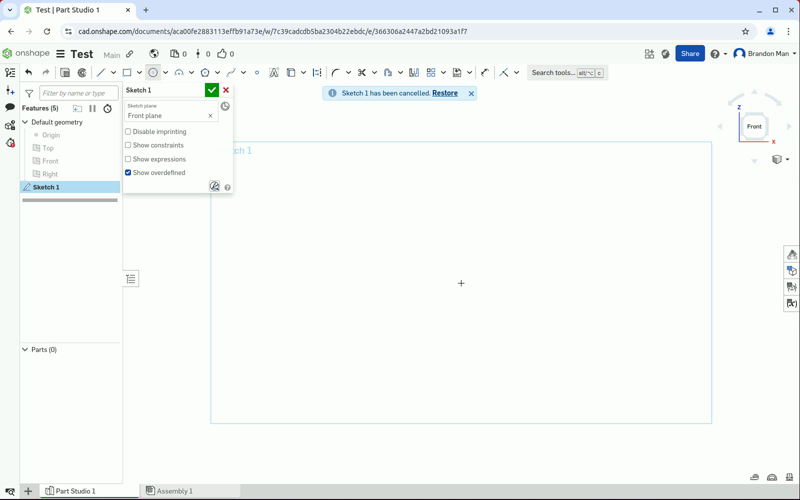
mouse_move(574, 282)
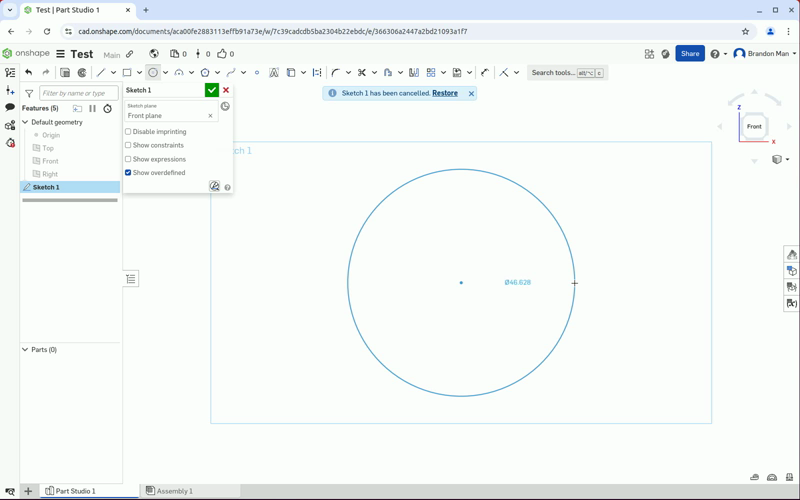
click(574, 282)
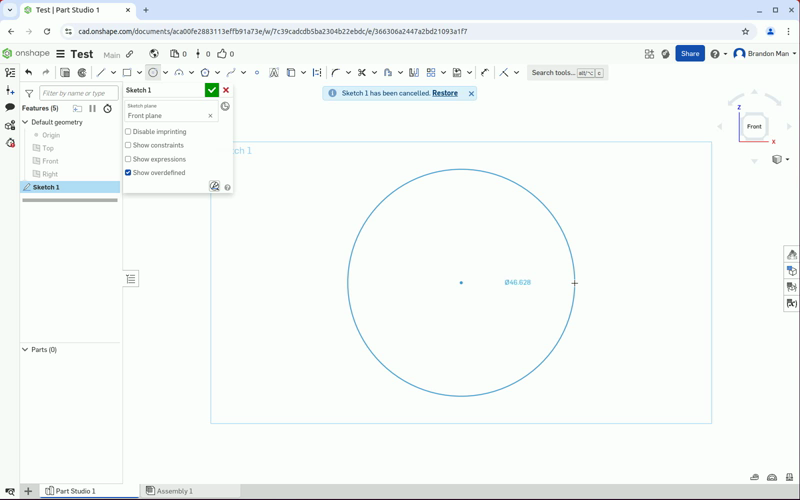
key(esc)
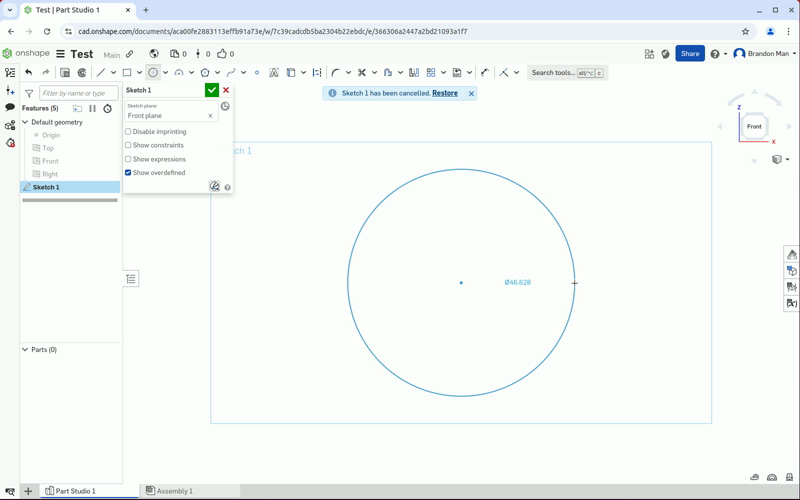
mouse_move(438, 310)
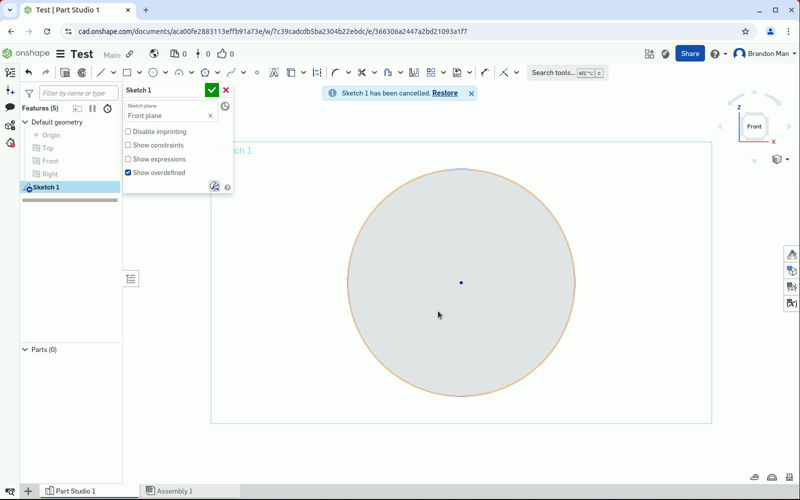
click(438, 310)
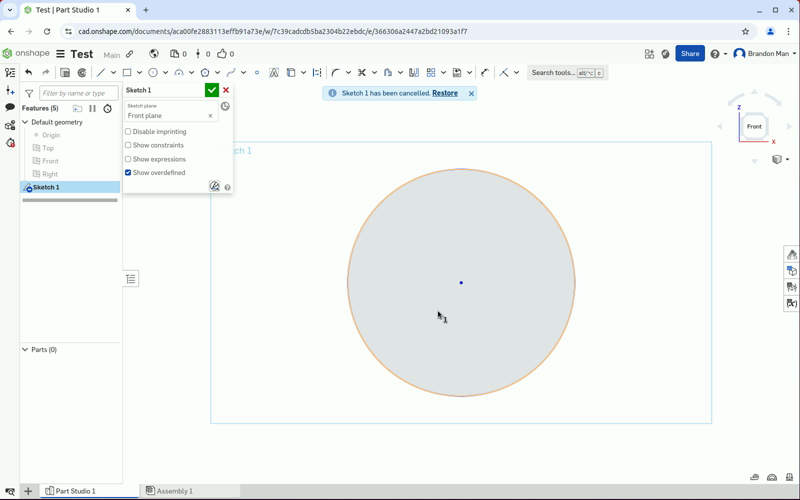
mouse_move(73, 352)
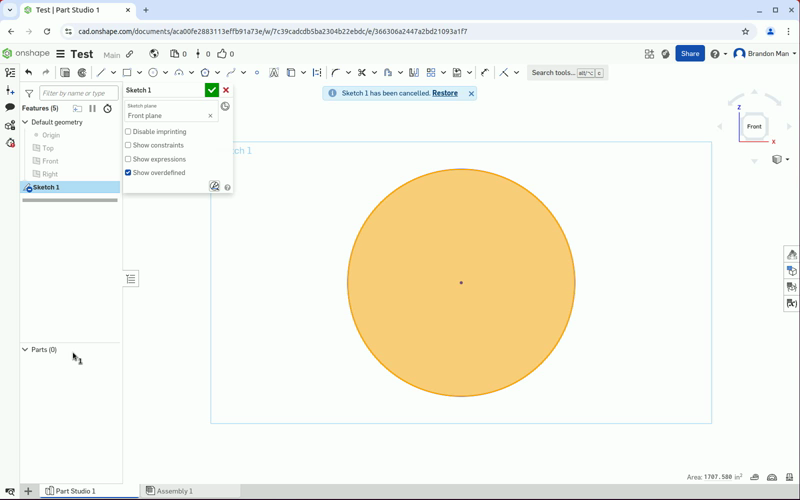
key(shift+y)
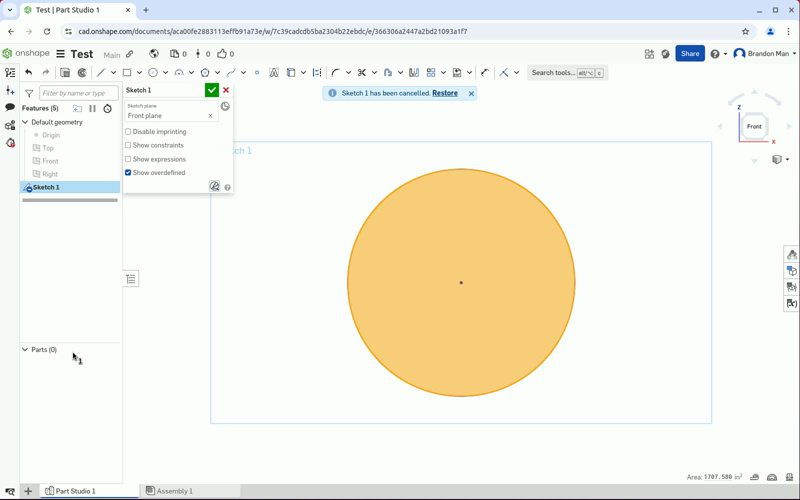
key(shift+e)
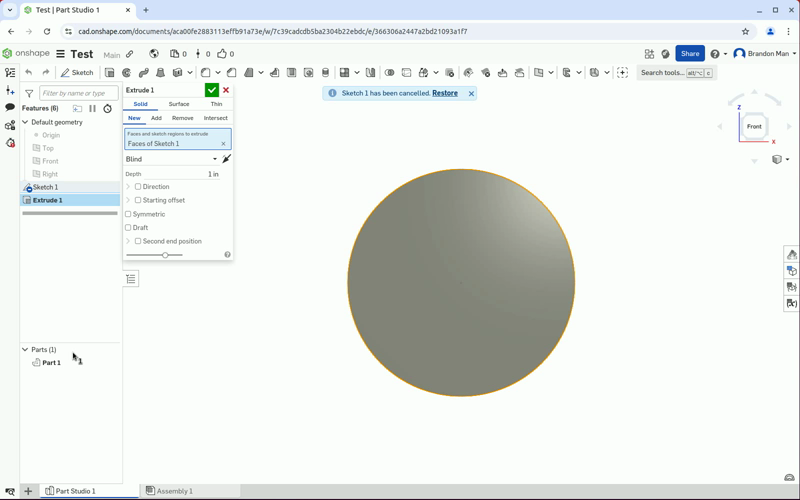
mouse_move(143, 106)
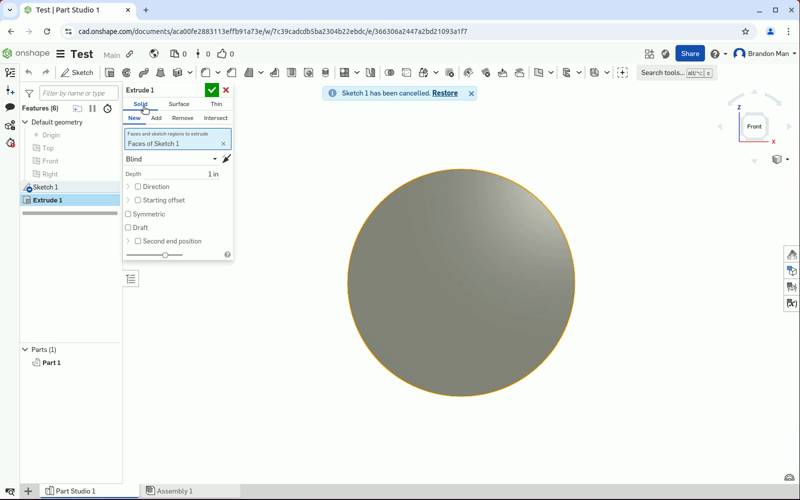
click(143, 106)
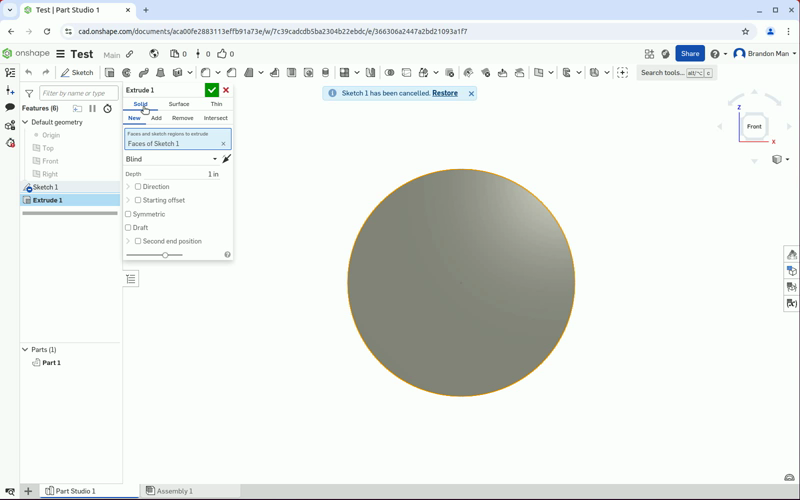
mouse_move(137, 120)
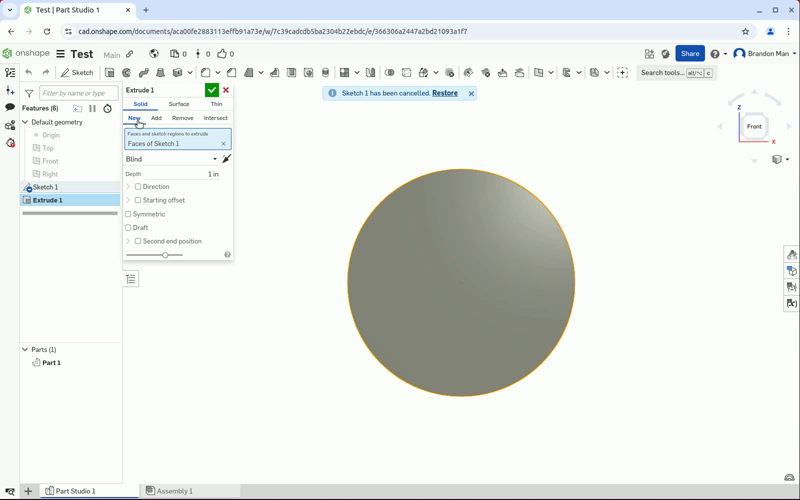
click(137, 120)
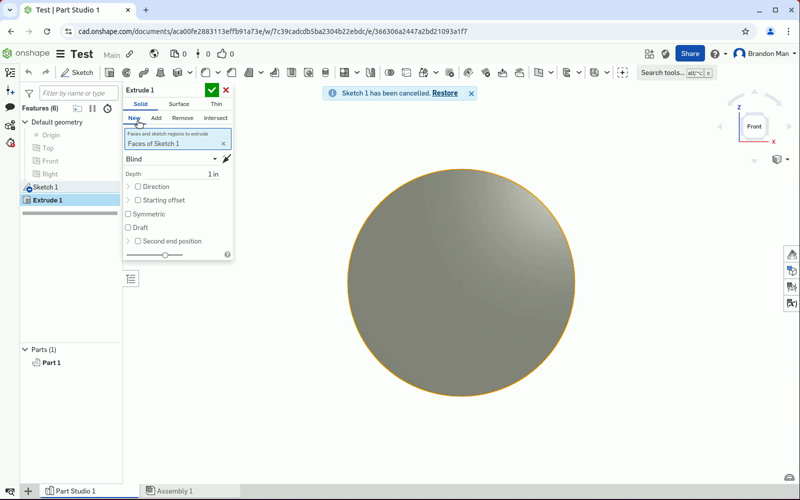
key(tab, 4)
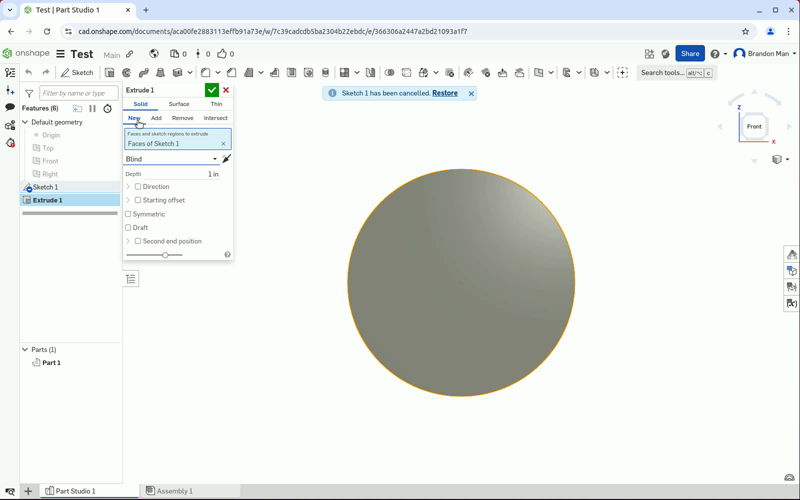
text(14.683)
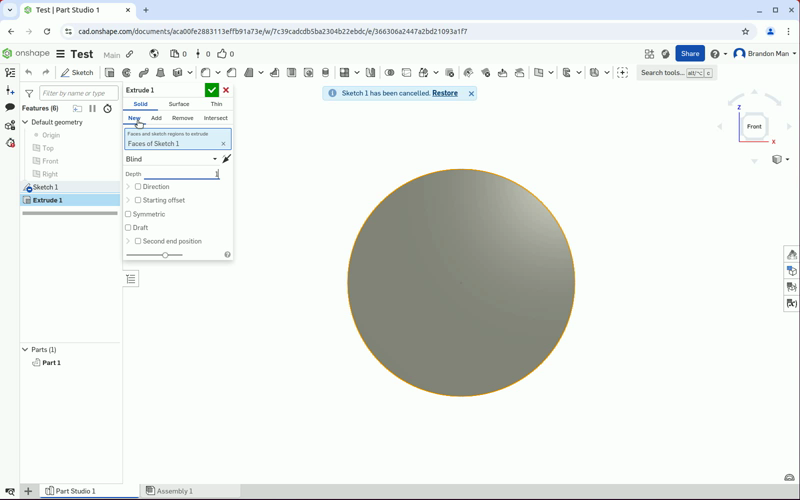
key(enter)
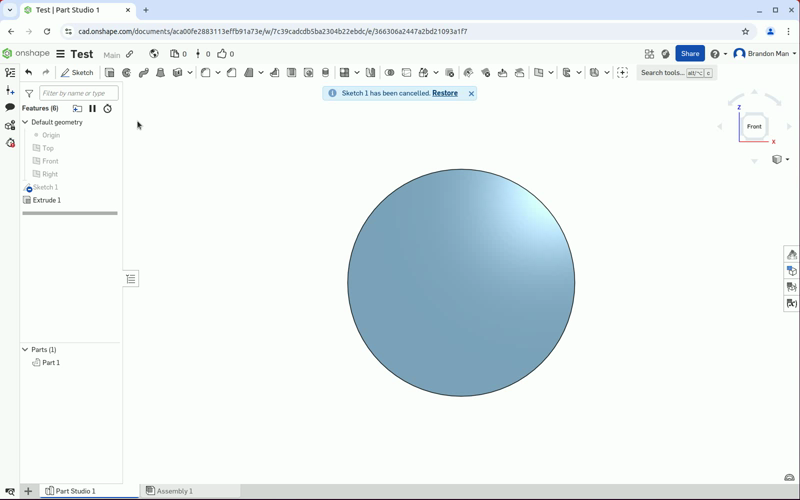
key(shift+h)
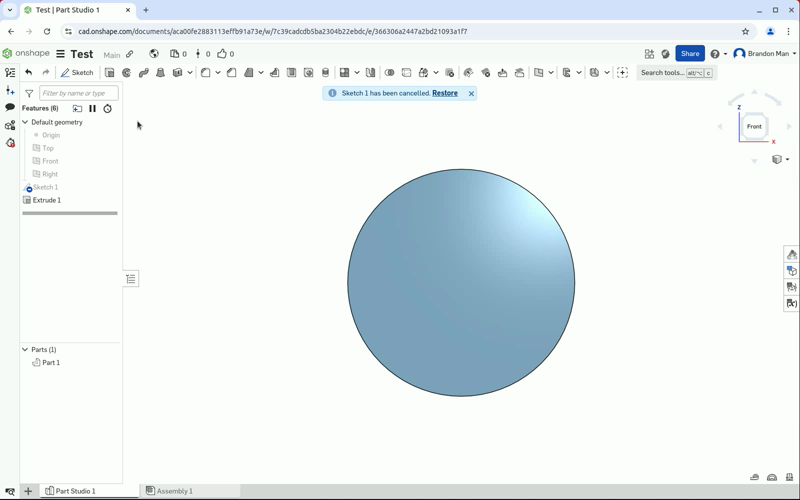
key(shift+h)
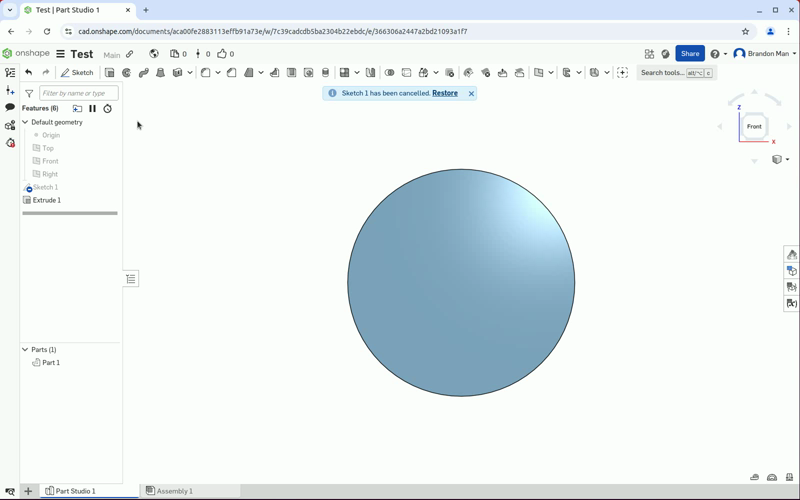
mouse_move(73, 189)
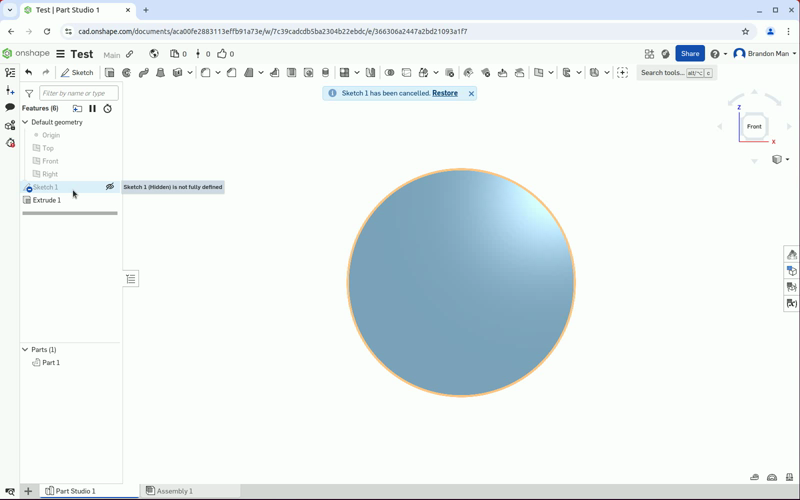
click(73, 189)
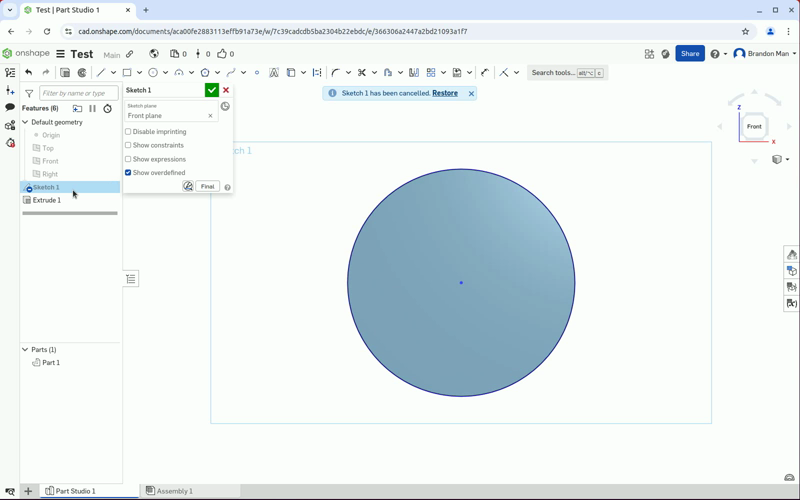
mouse_move(229, 92)
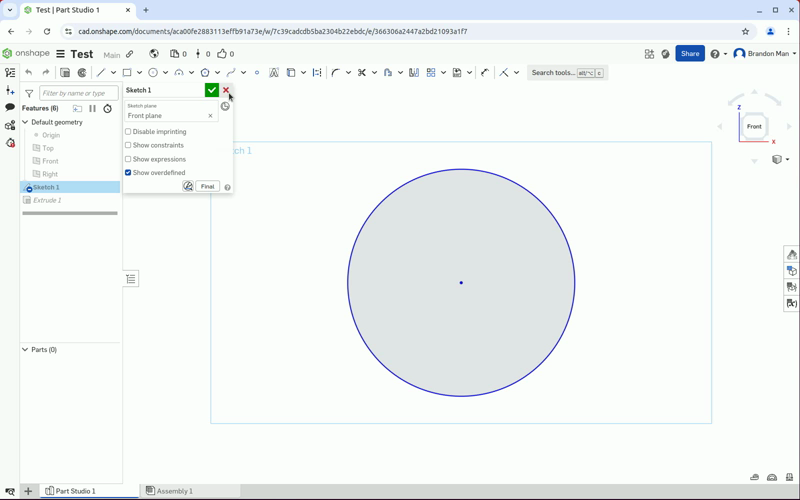
click(229, 92)
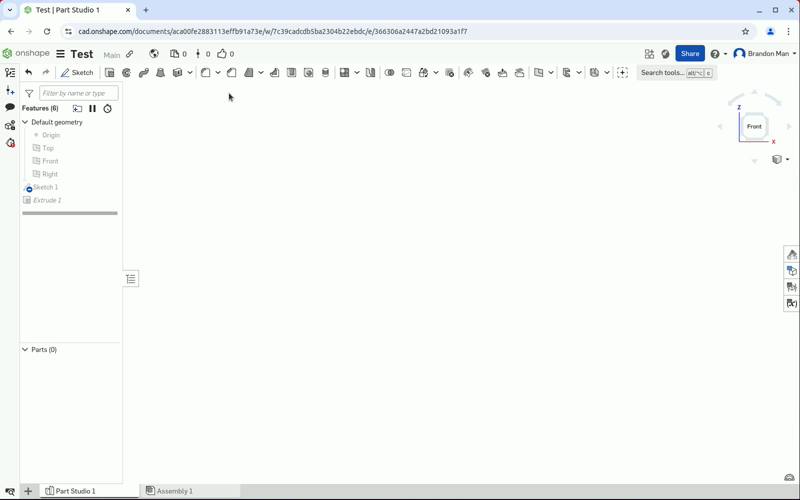
mouse_move(541, 75)
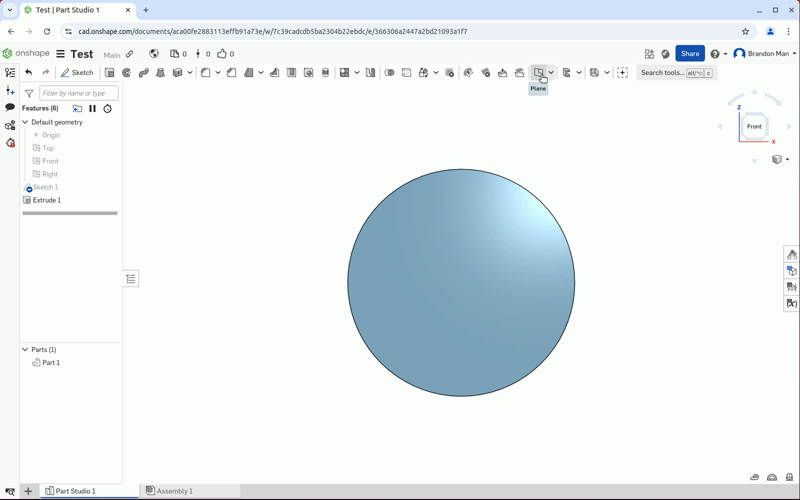
click(541, 75)
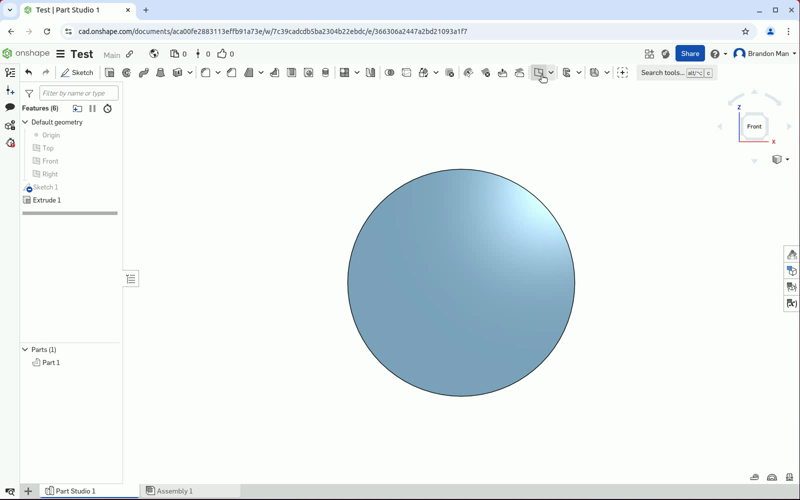
mouse_move(73, 163)
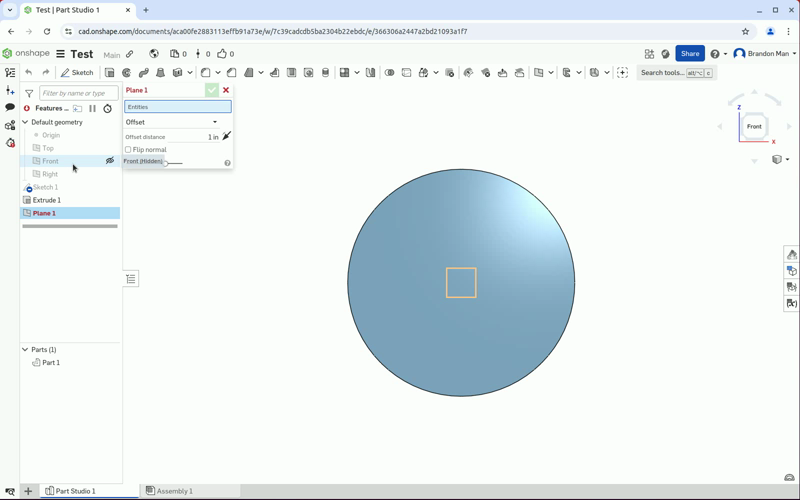
click(73, 163)
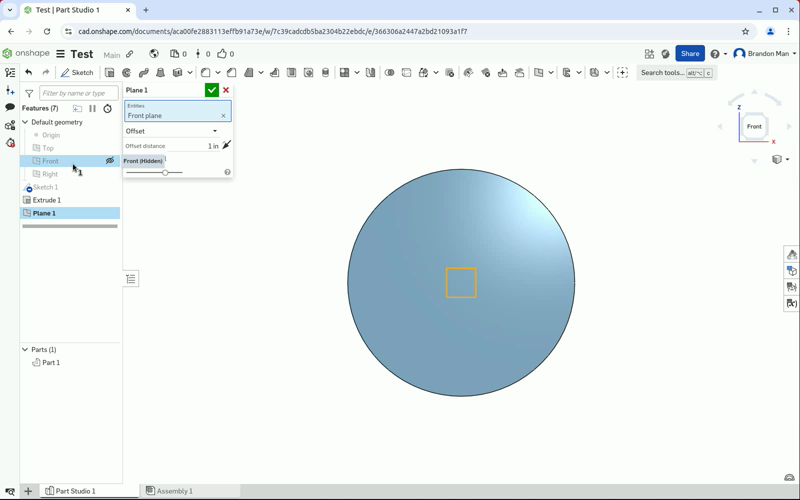
key(tab, 2)
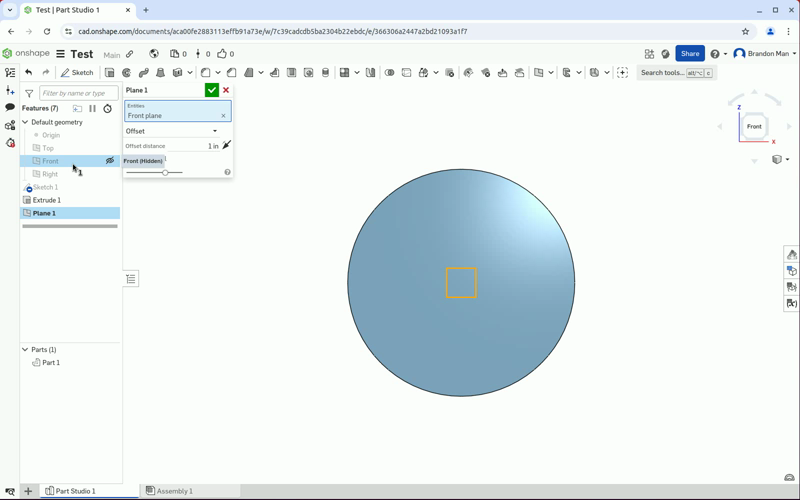
text(14.697)
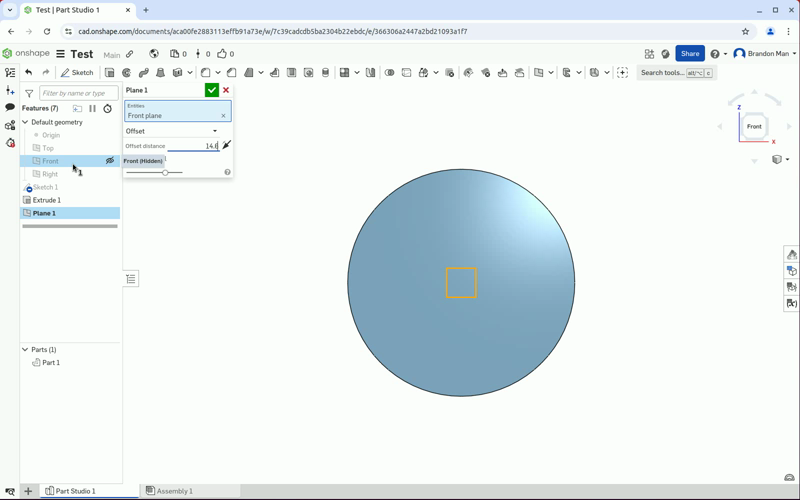
key(enter, 2)
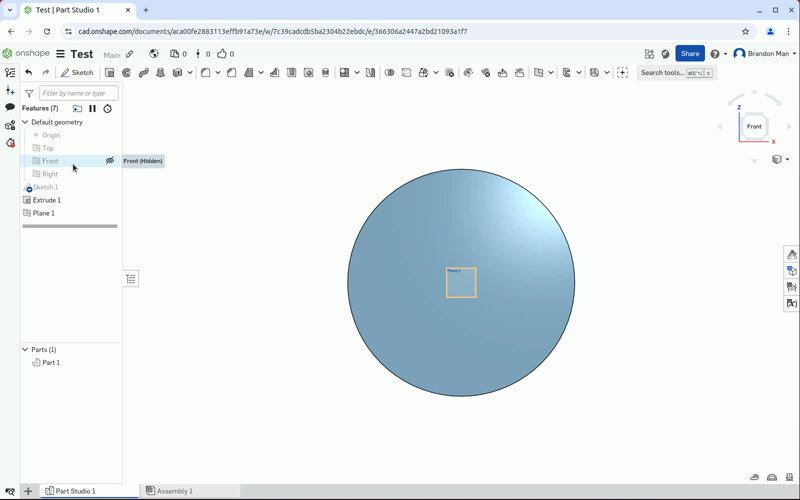
key(shift+s)
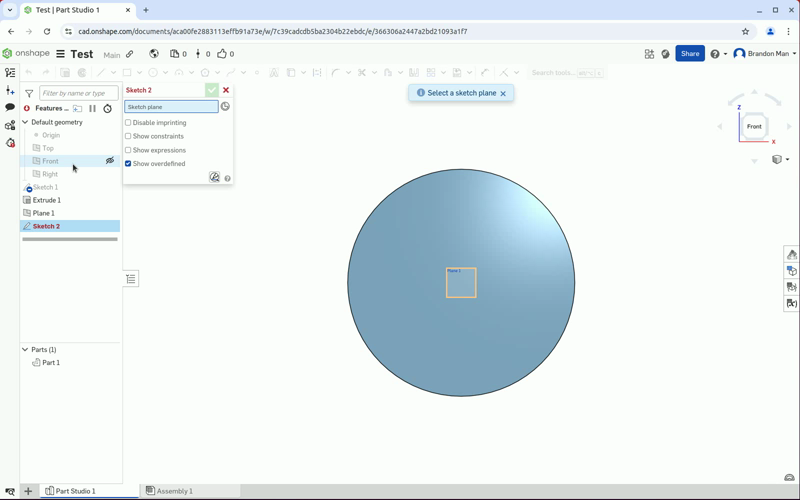
mouse_move(73, 215)
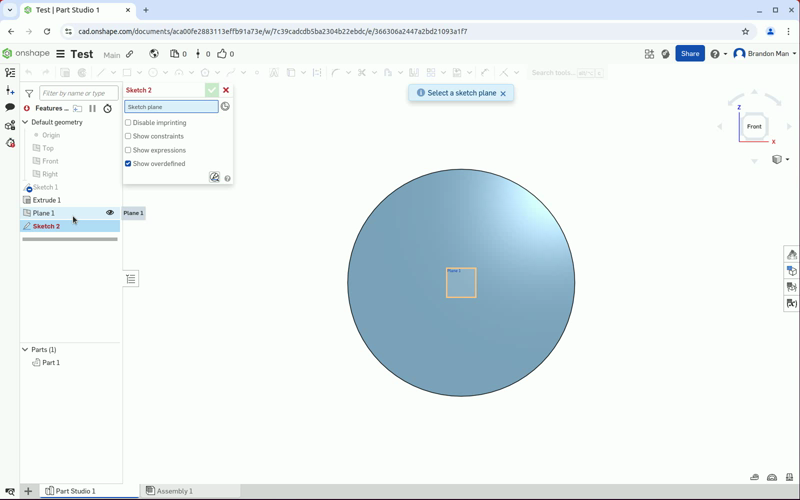
click(73, 215)
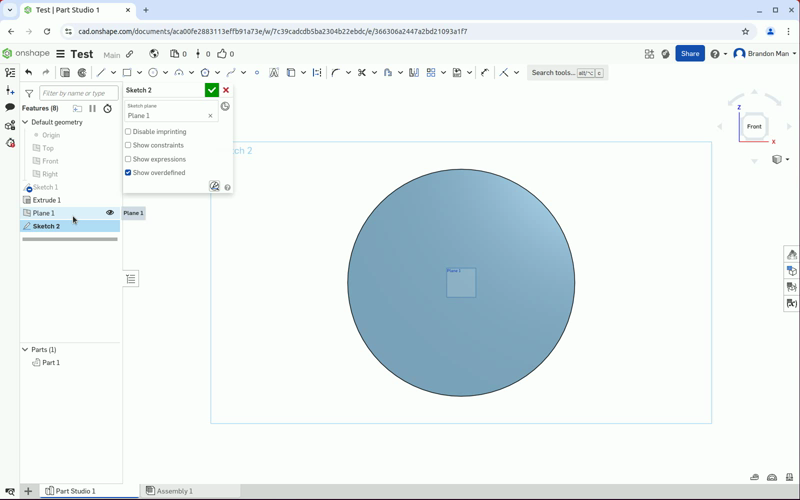
mouse_move(73, 352)
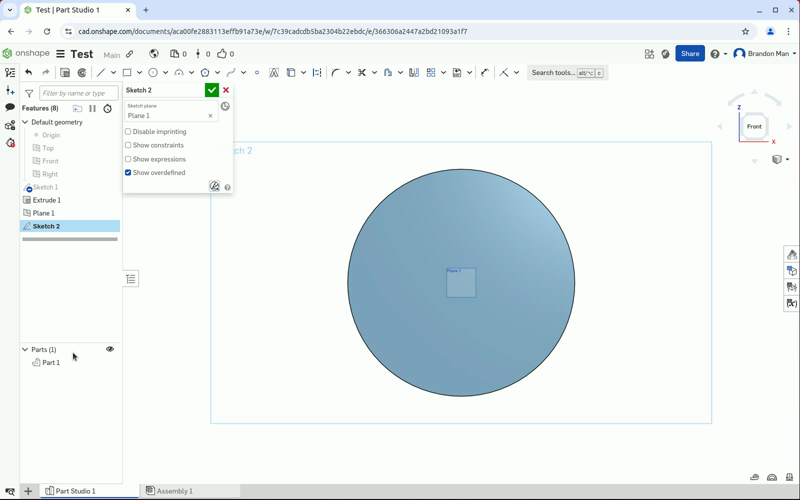
key(y)
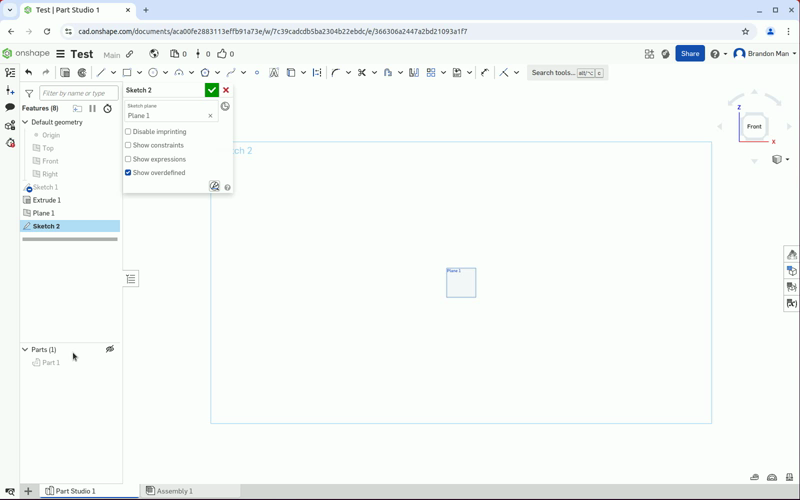
key(c)
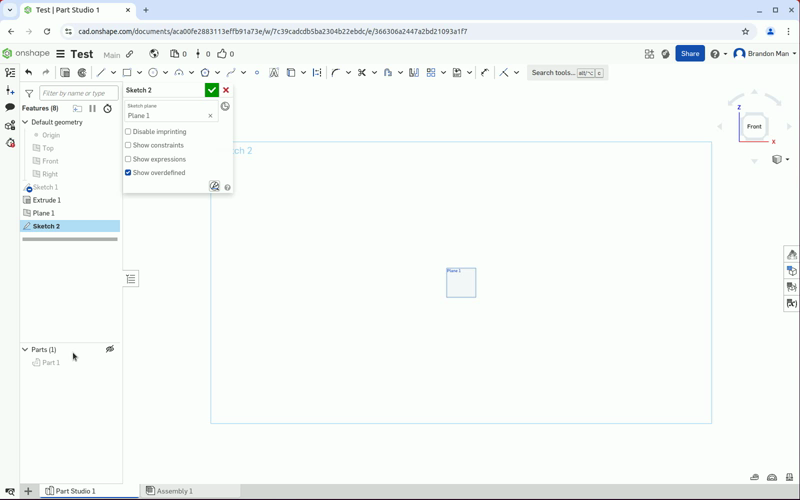
key_down(shift)
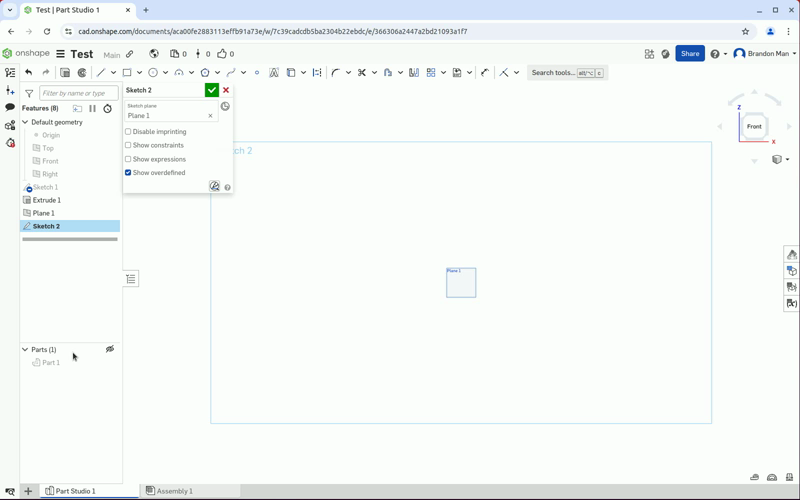
mouse_move(461, 282)
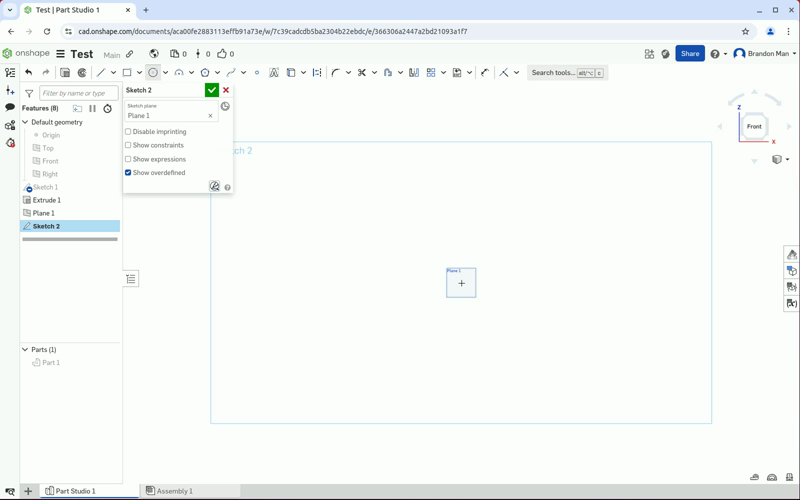
click(461, 282)
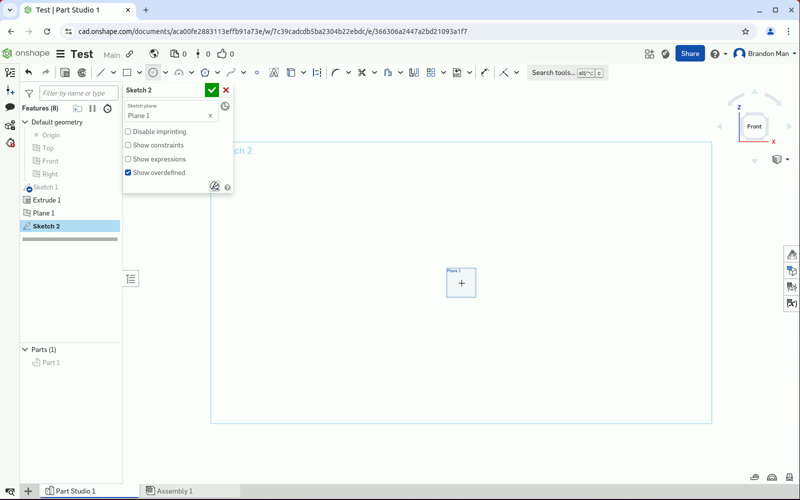
key_up(shift)
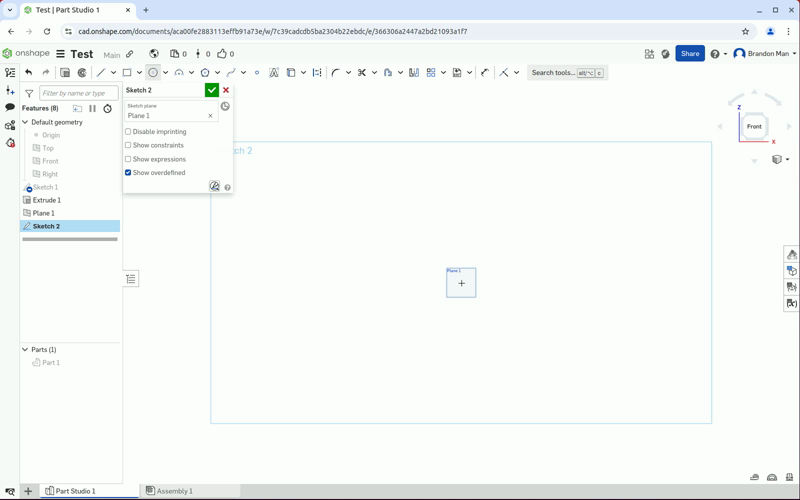
mouse_move(525, 282)
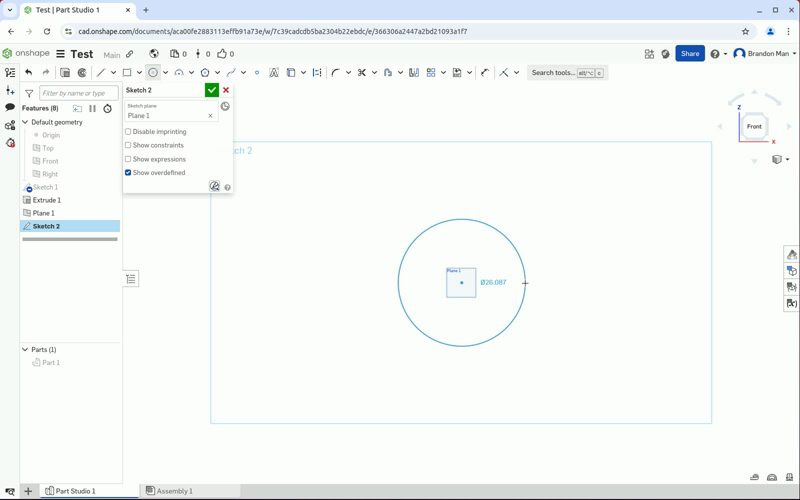
click(525, 282)
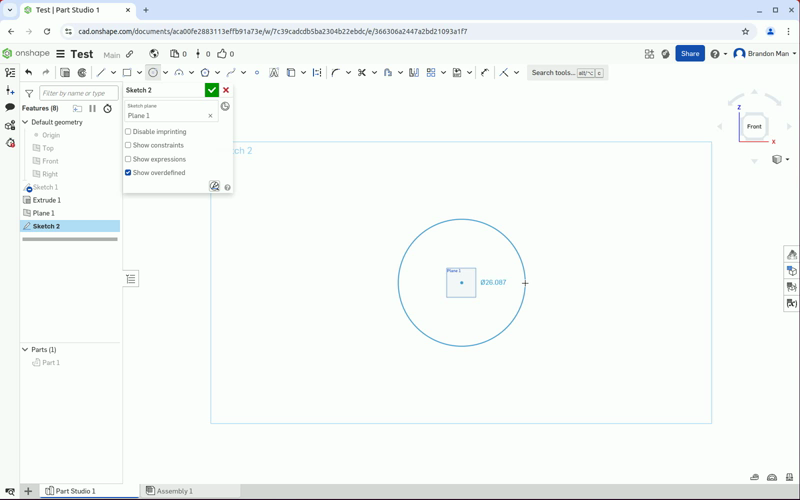
key(esc)
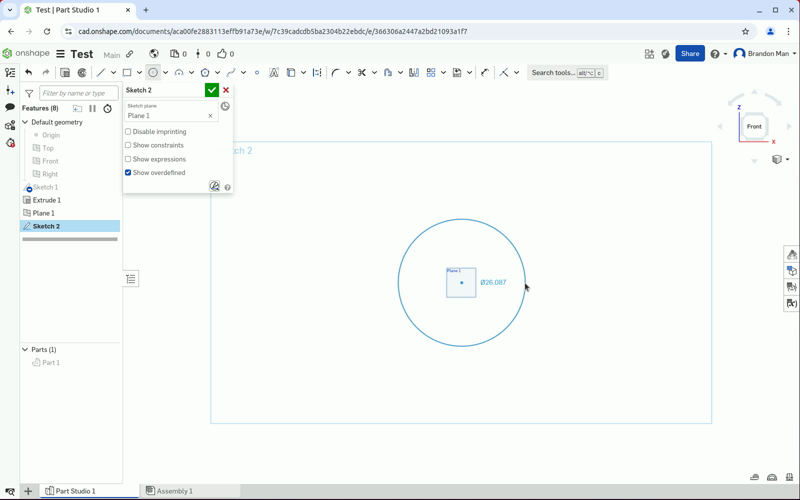
key(c)
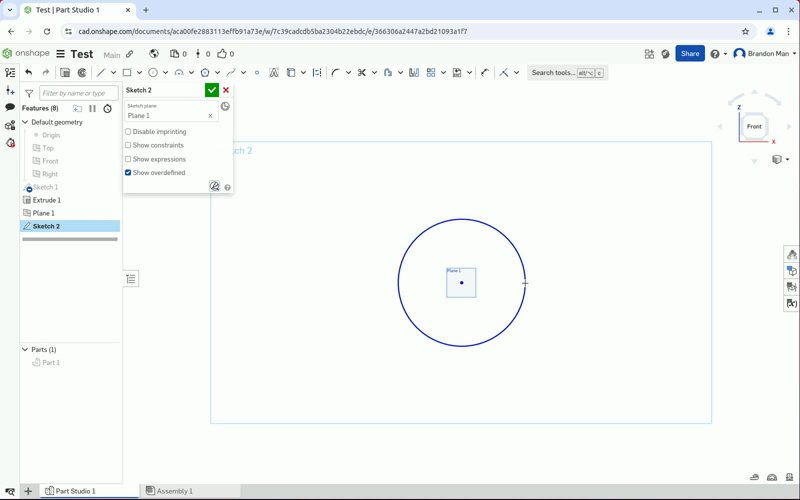
key_down(shift)
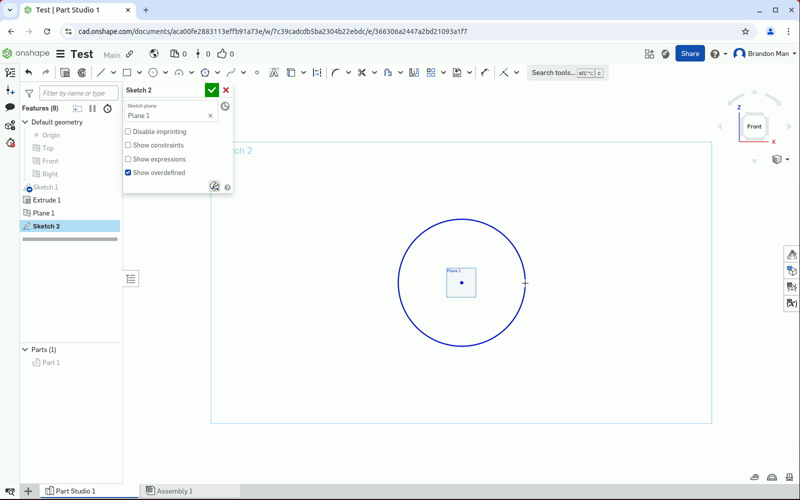
mouse_move(461, 282)
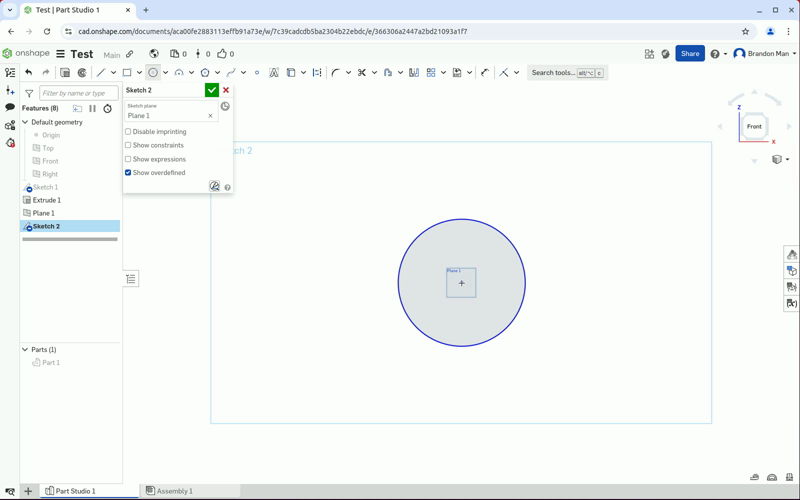
click(461, 282)
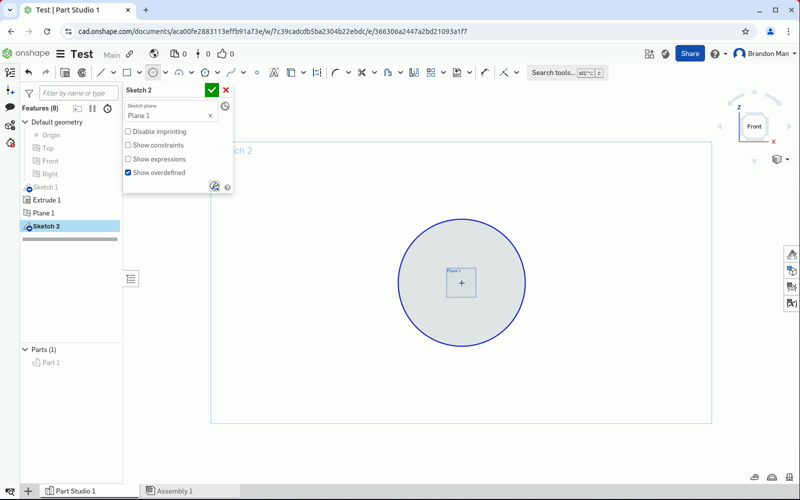
key_up(shift)
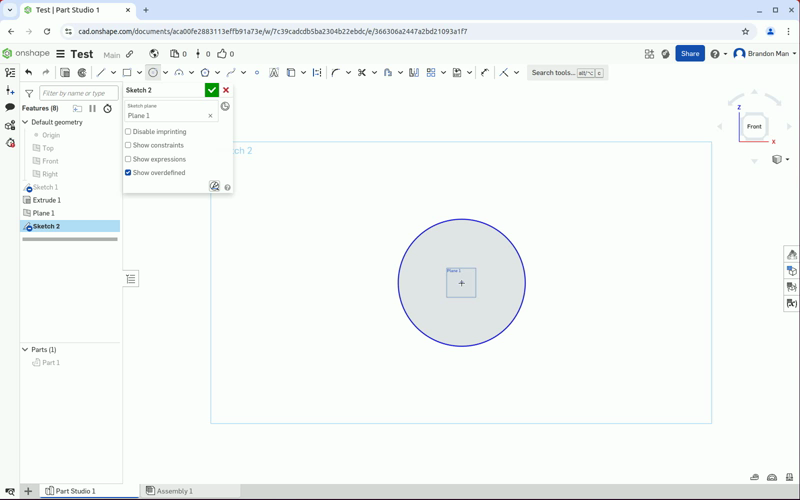
mouse_move(521, 282)
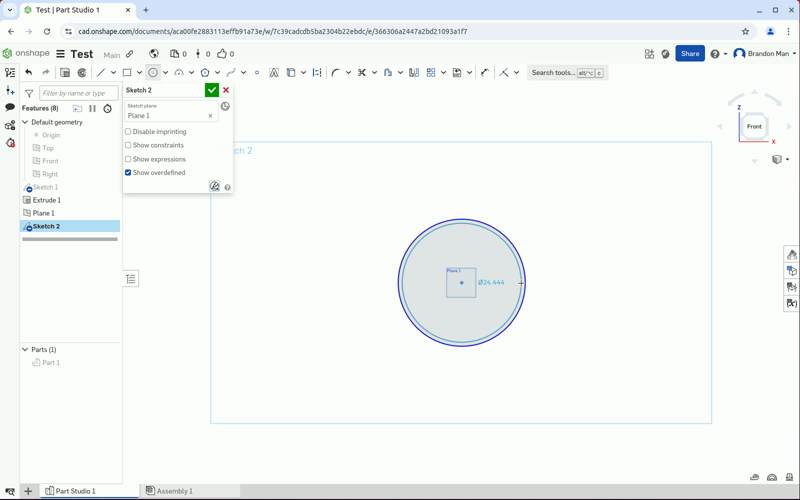
scroll(6)
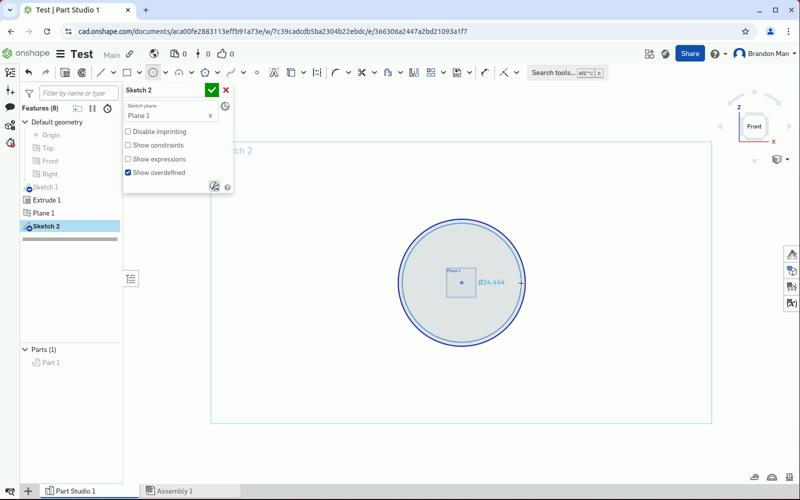
scroll(6)
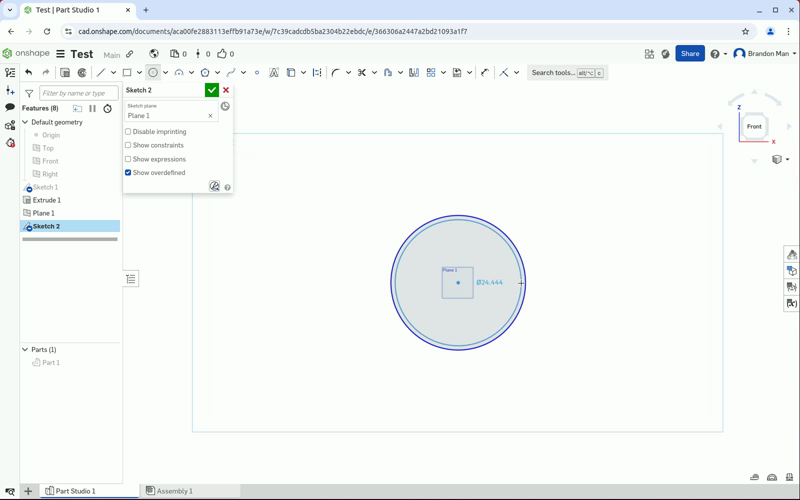
scroll(6)
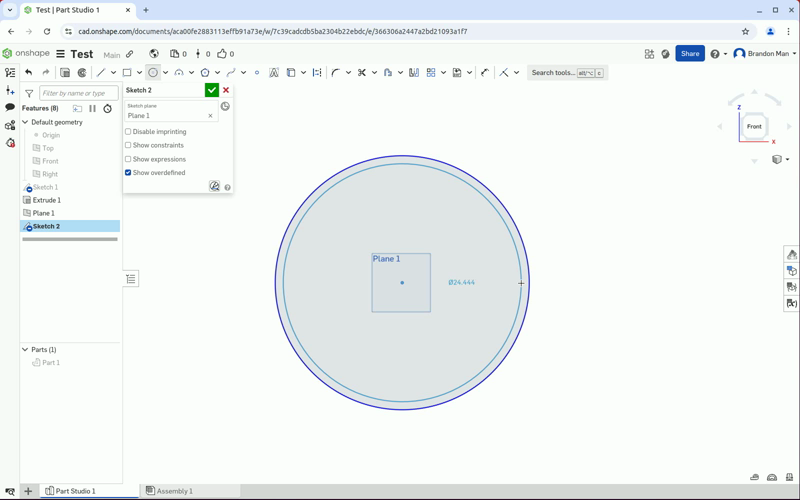
scroll(6)
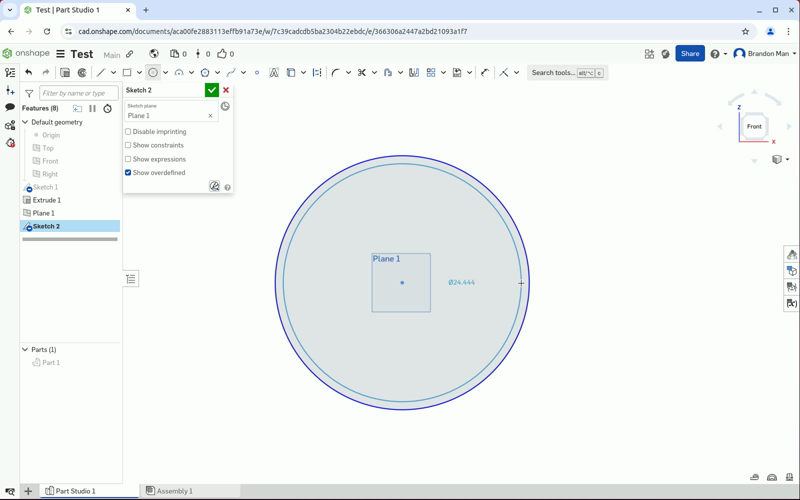
scroll(6)
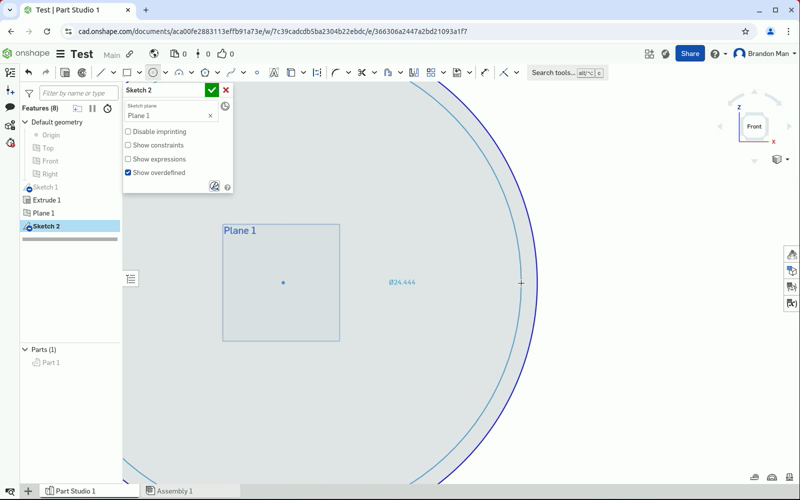
scroll(6)
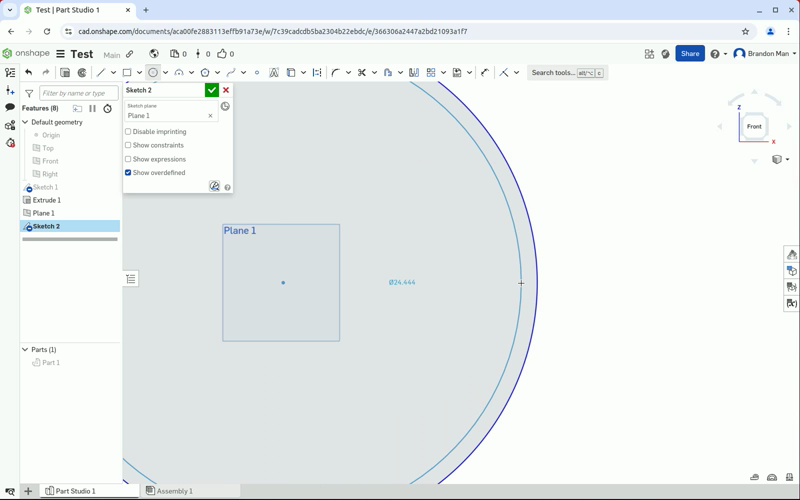
scroll(6)
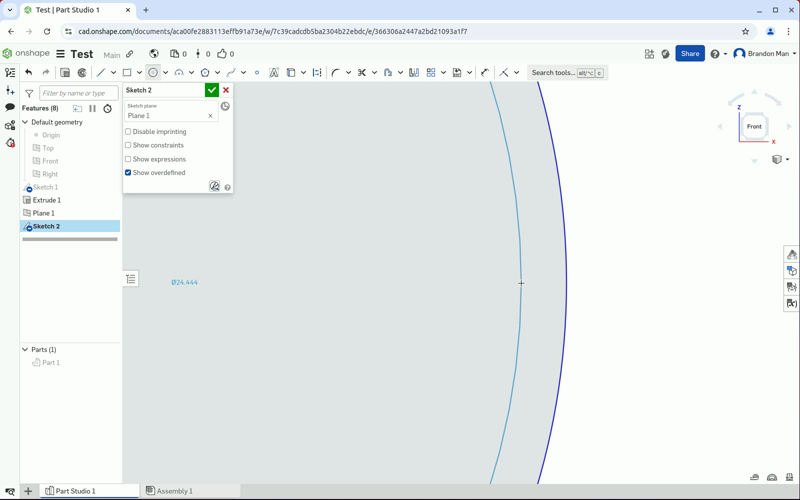
click(521, 282)
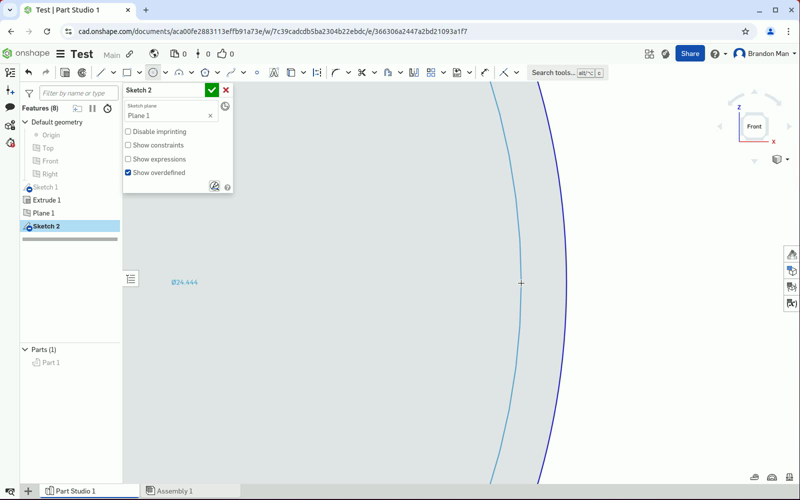
scroll(-6)
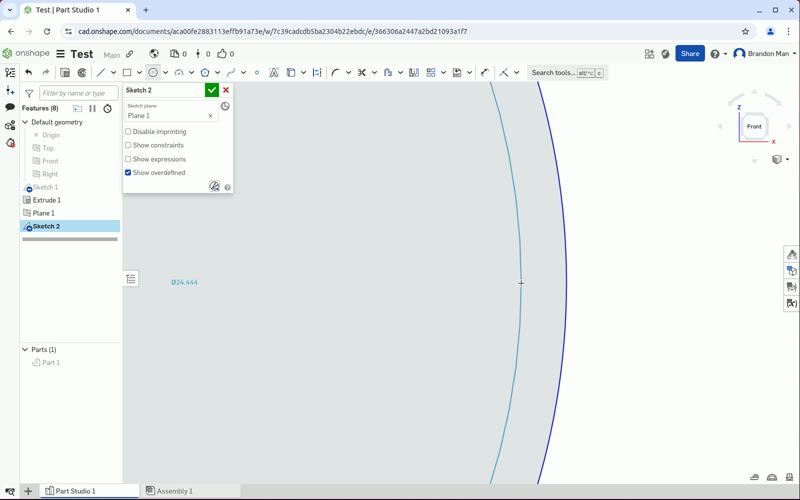
scroll(-6)
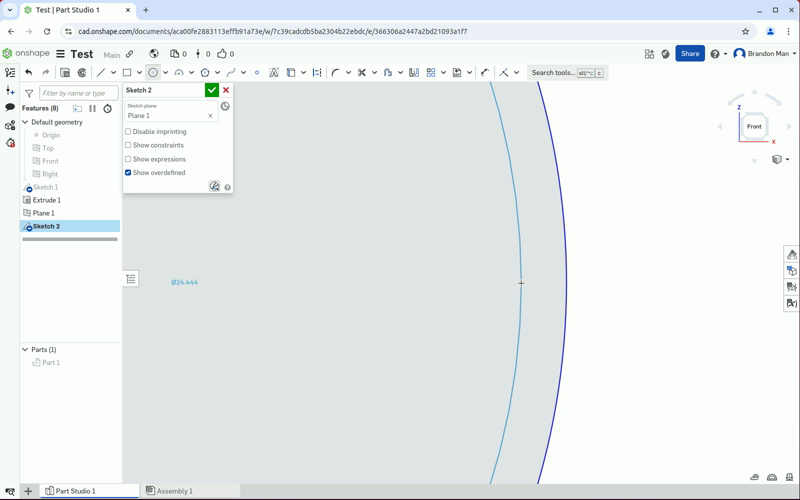
scroll(-6)
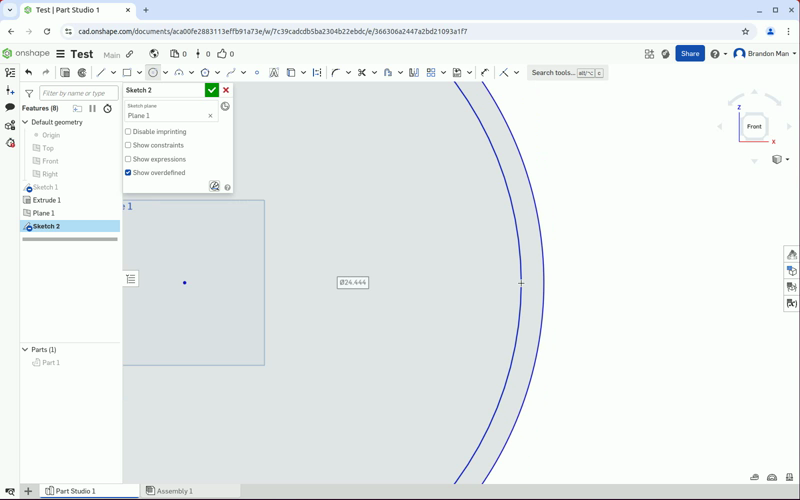
scroll(-6)
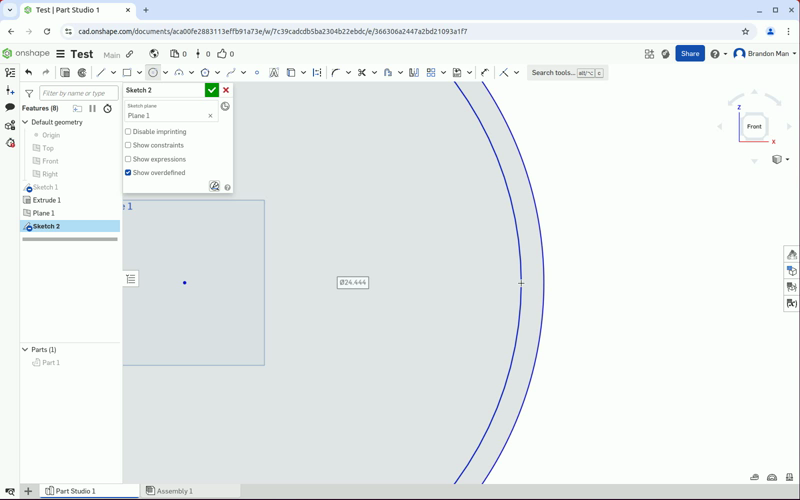
scroll(-6)
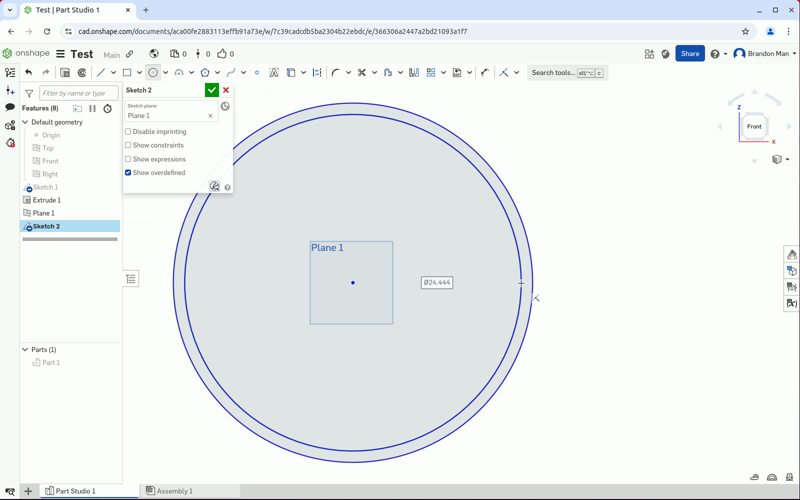
scroll(-6)
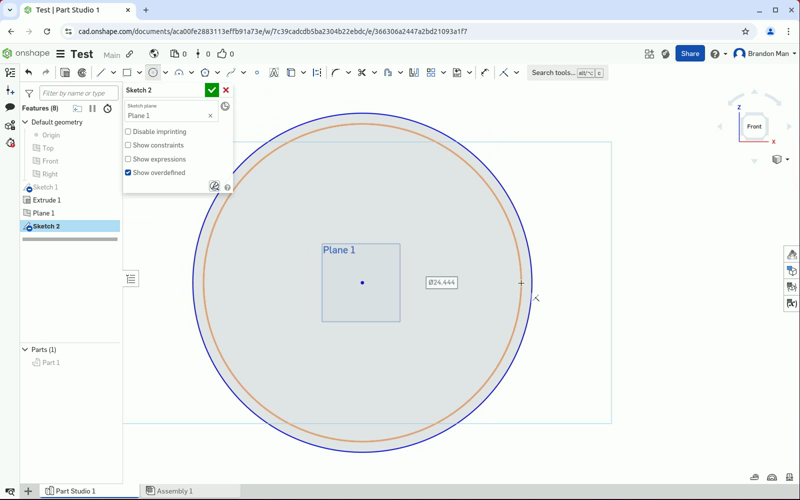
scroll(-6)
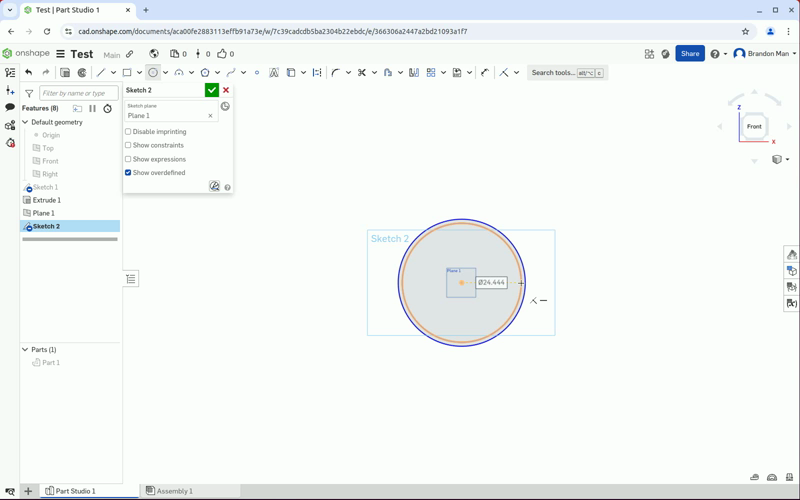
key(esc)
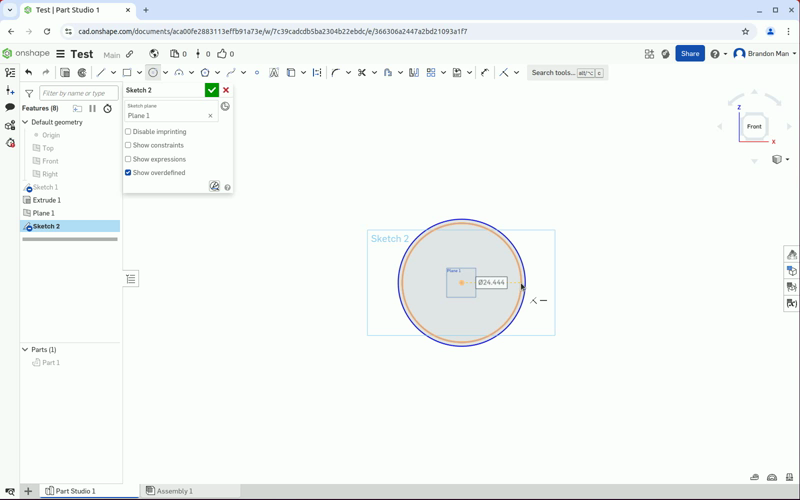
mouse_move(487, 226)
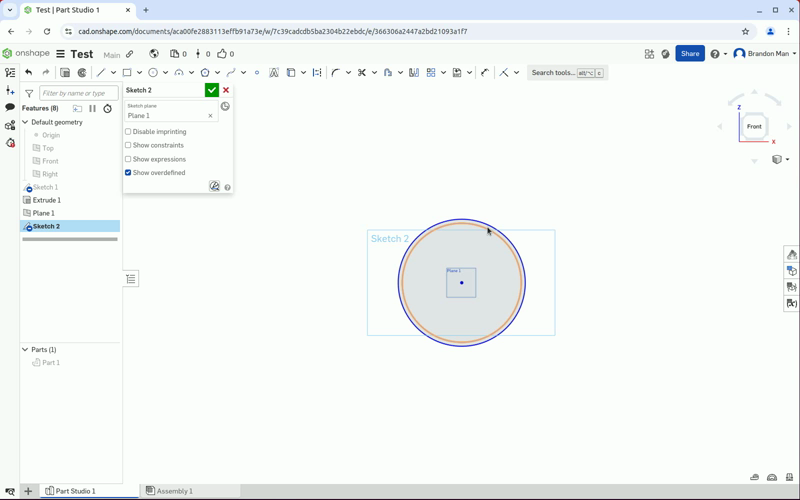
scroll(6)
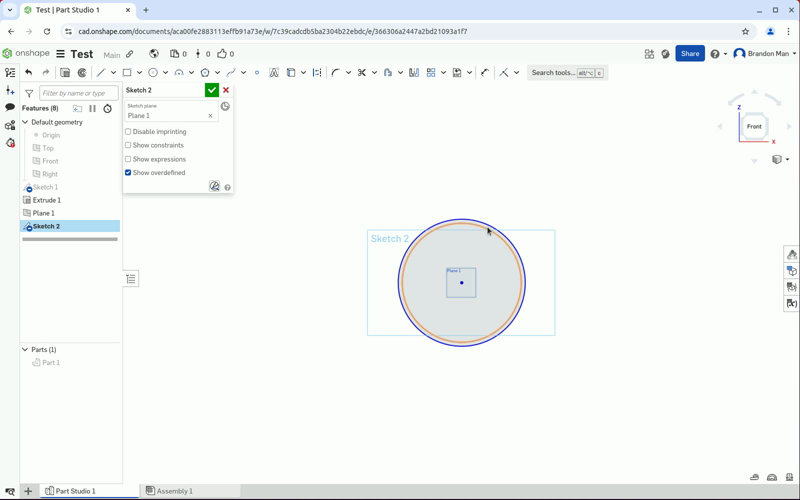
scroll(6)
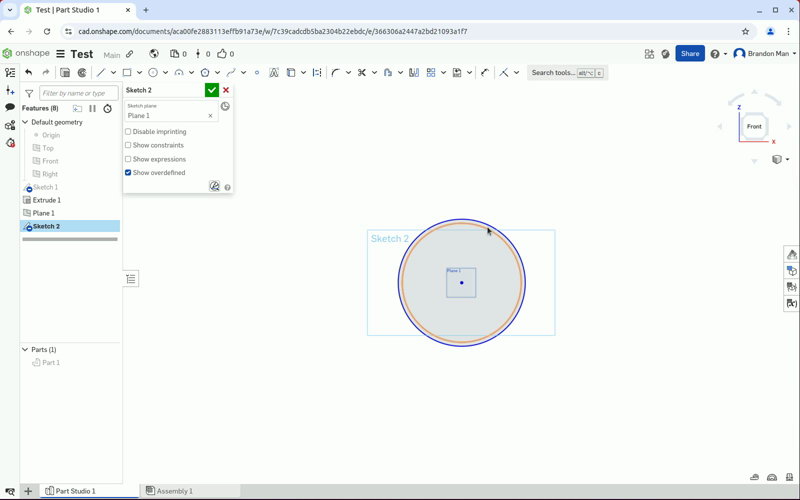
scroll(6)
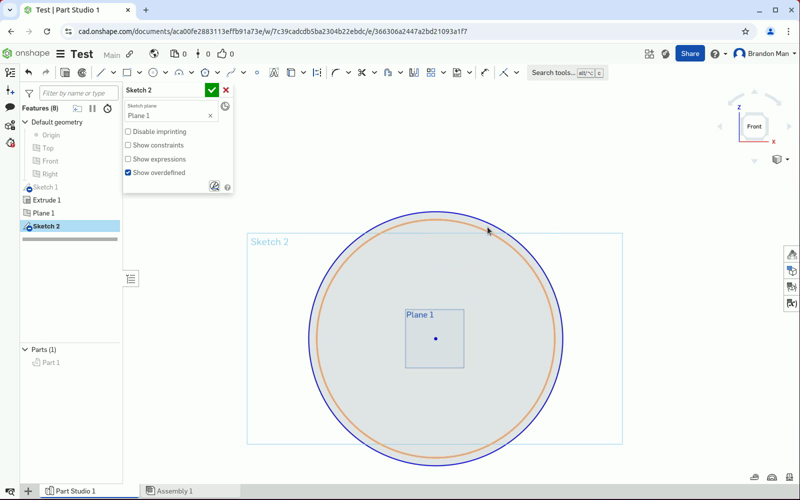
scroll(6)
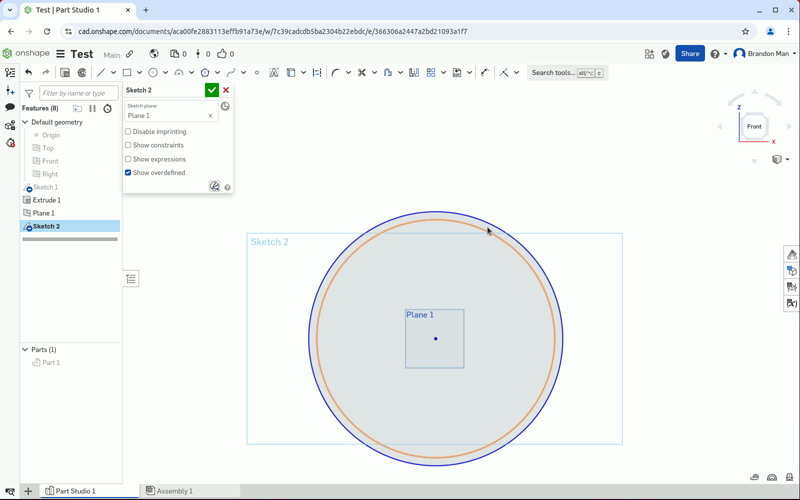
scroll(6)
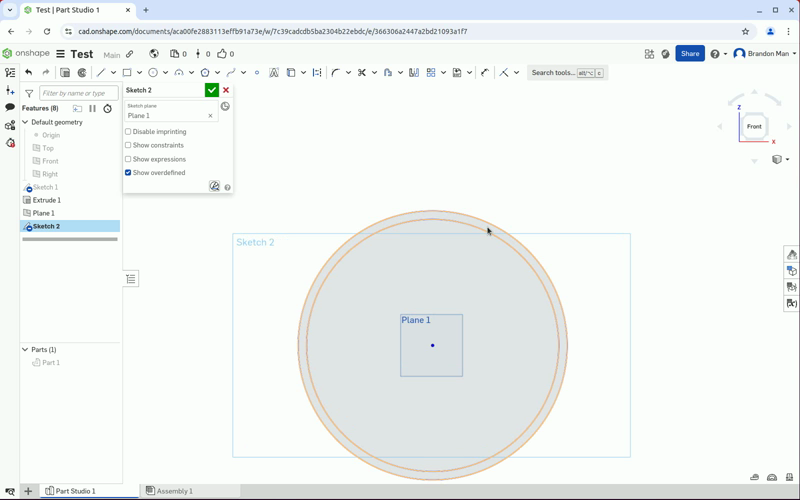
scroll(6)
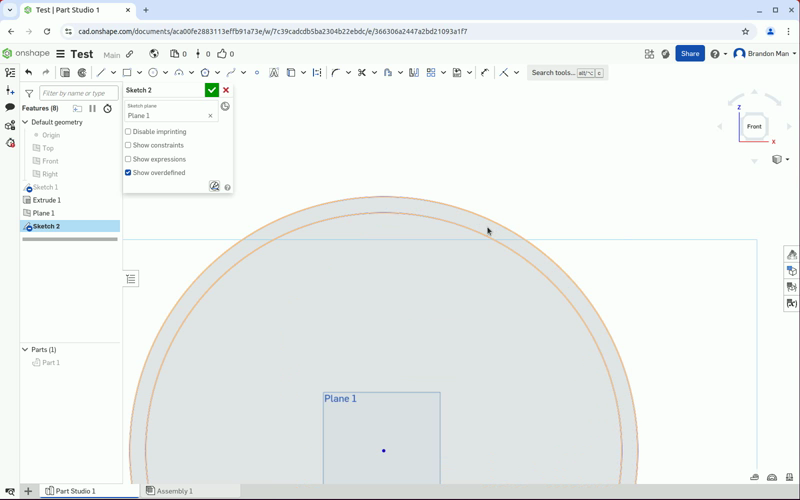
scroll(6)
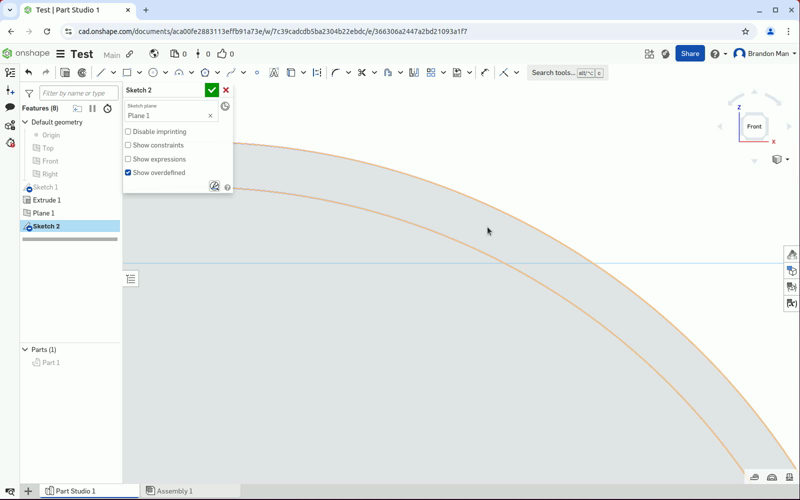
click(487, 226)
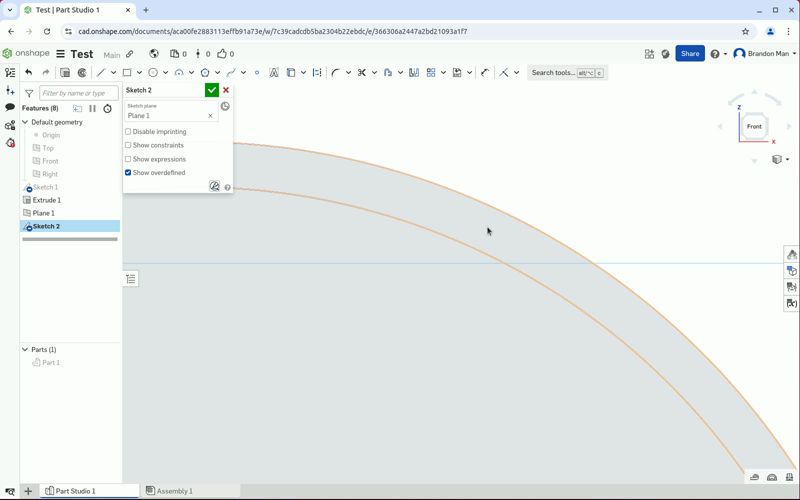
scroll(-6)
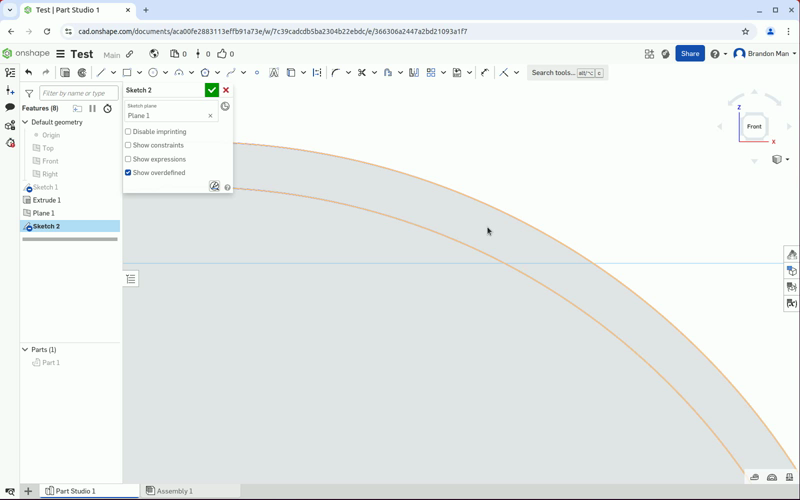
scroll(-6)
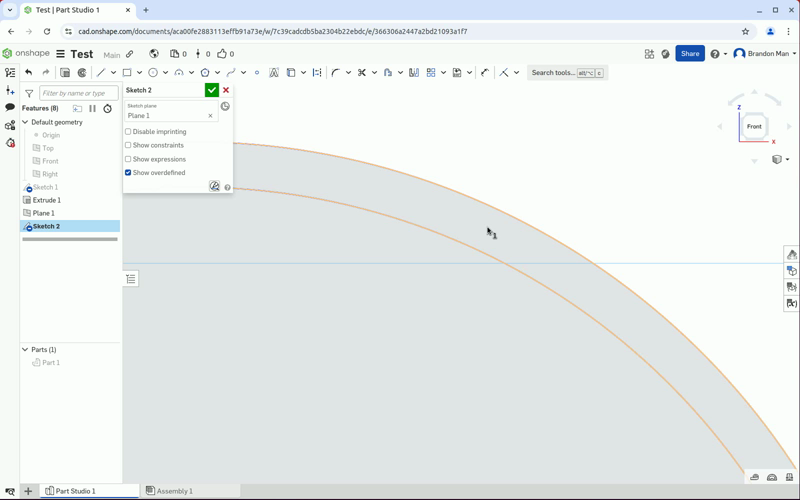
scroll(-6)
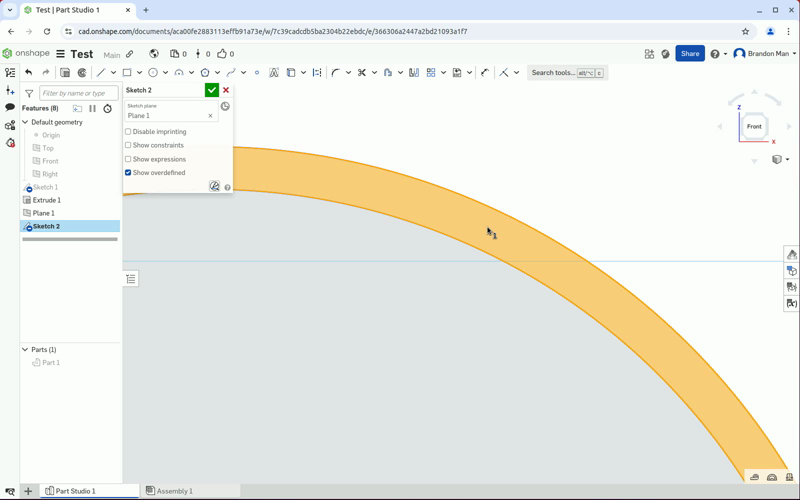
scroll(-6)
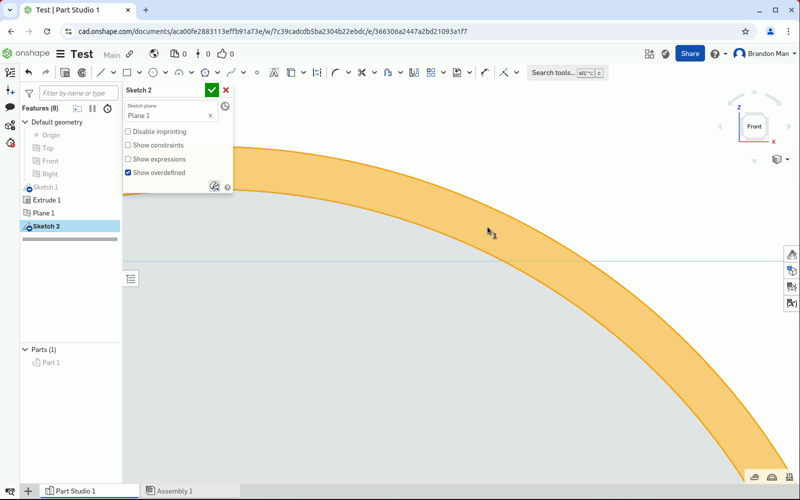
scroll(-6)
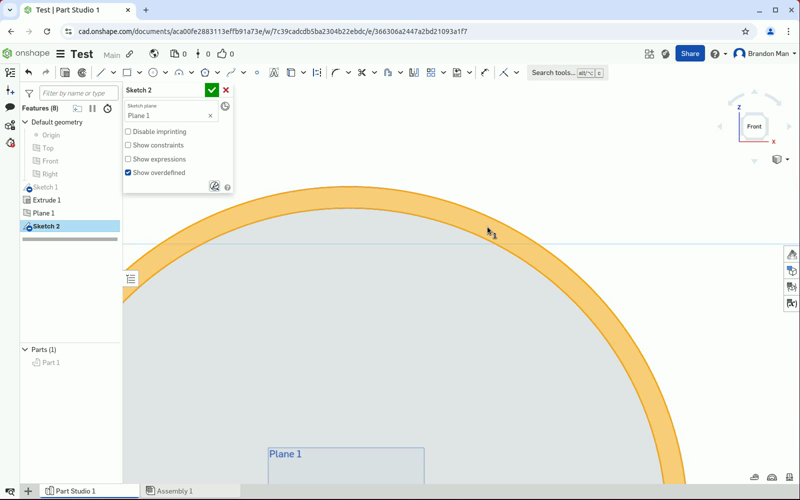
scroll(-6)
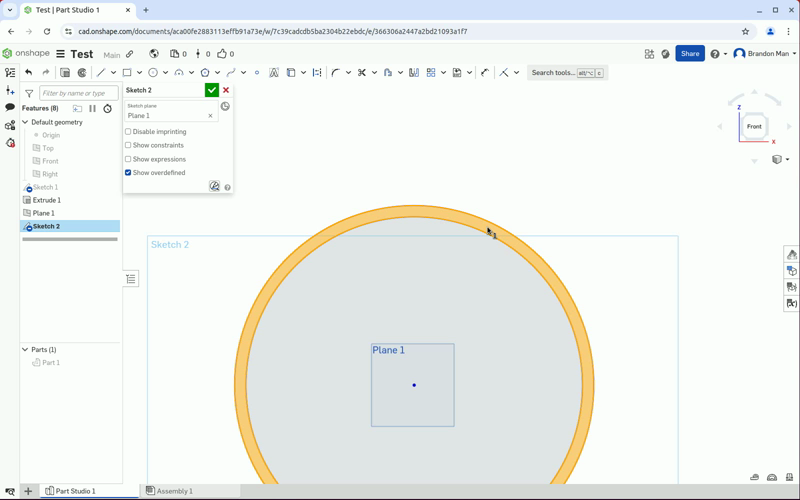
scroll(-6)
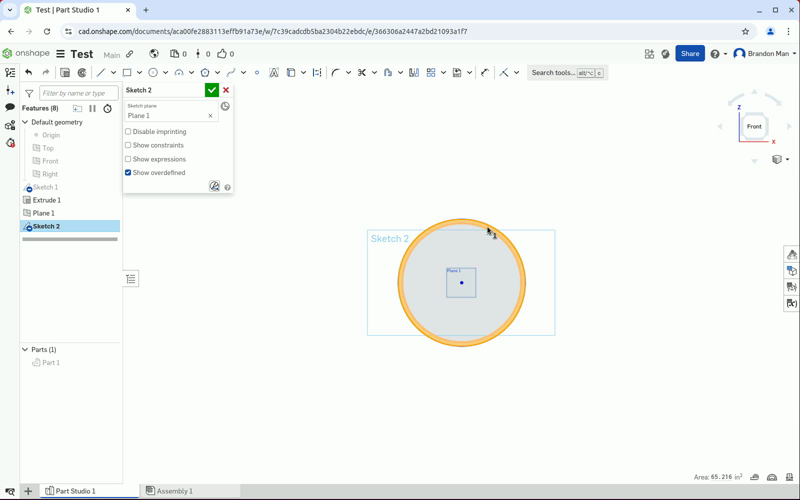
mouse_move(73, 352)
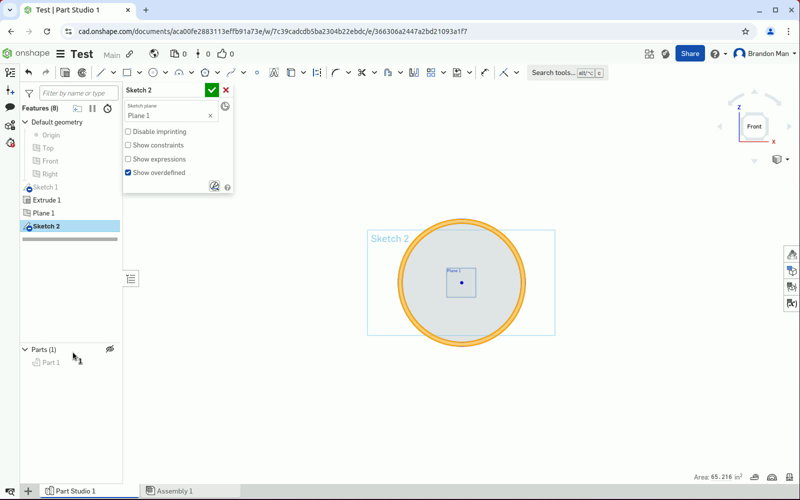
key(shift+y)
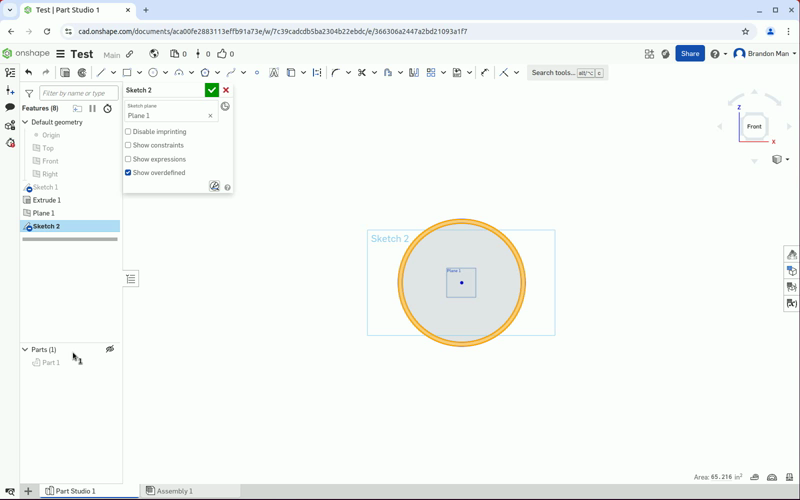
key(shift+e)
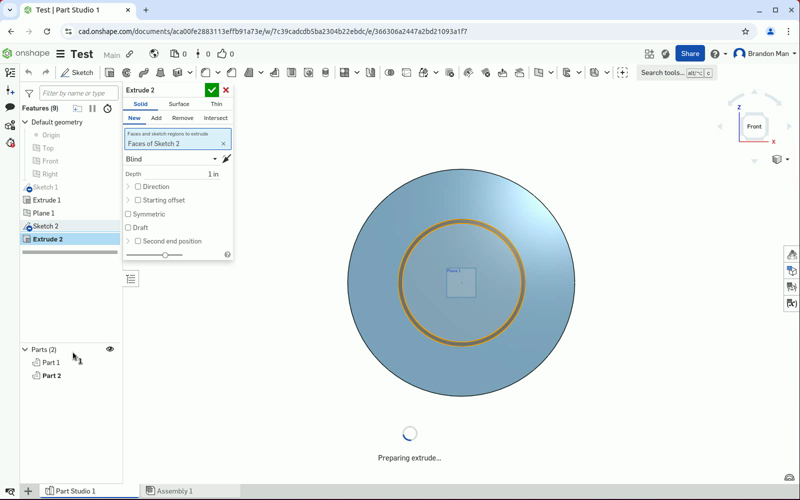
mouse_move(143, 106)
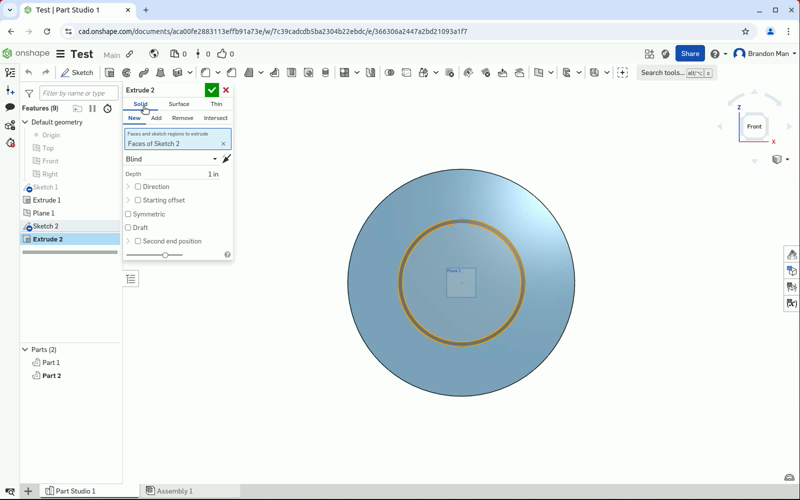
click(143, 106)
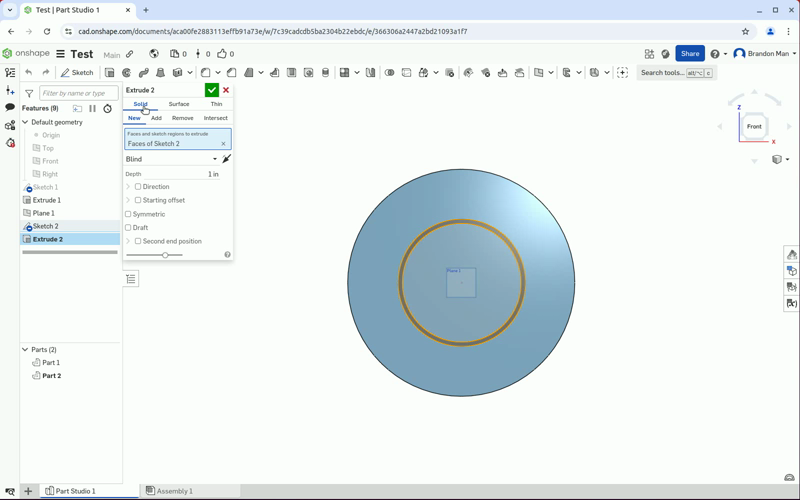
mouse_move(186, 120)
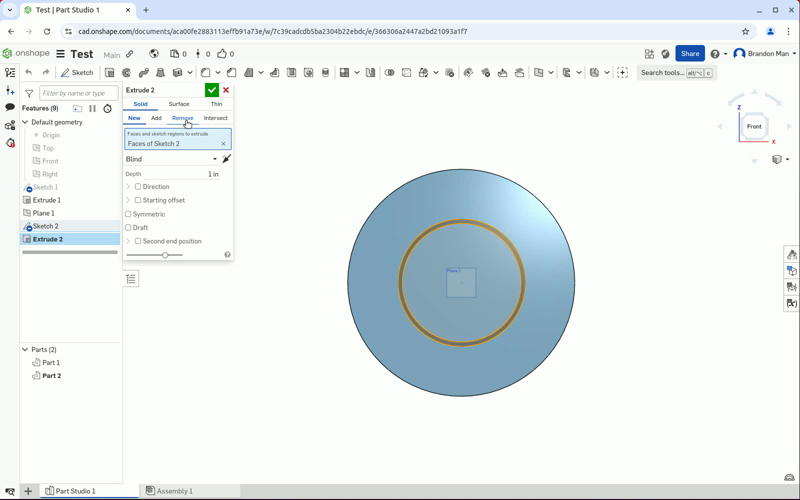
click(186, 120)
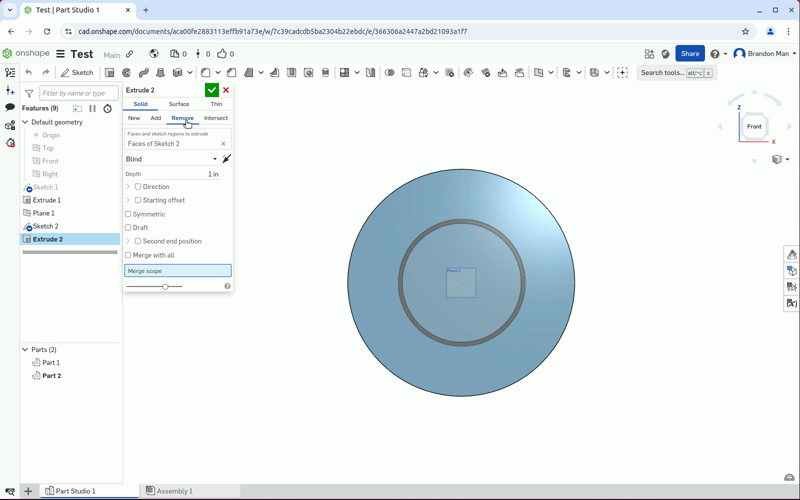
key(tab, 4)
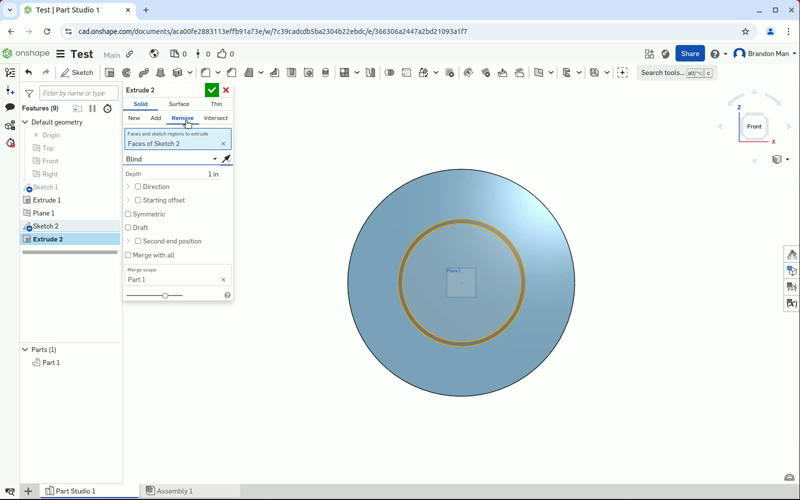
text(2.407)
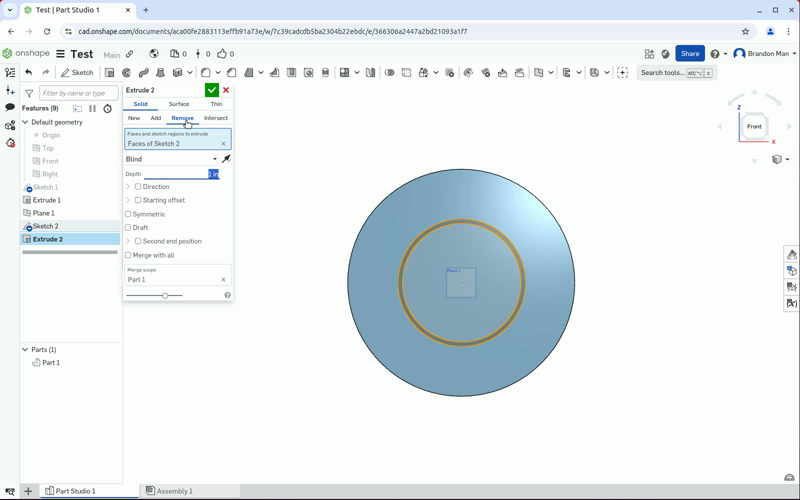
key(tab, 6)
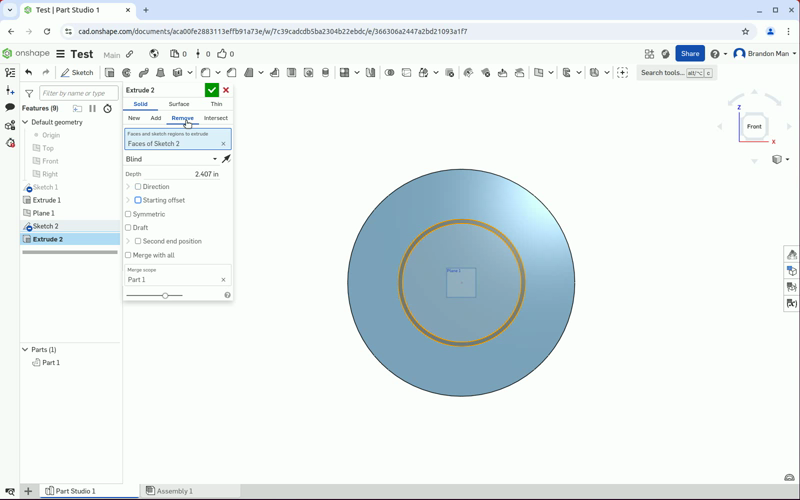
key(space)
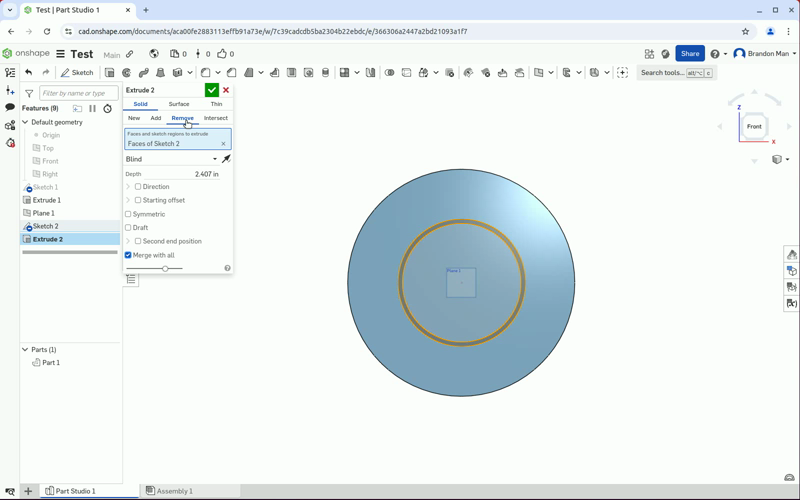
key(enter)
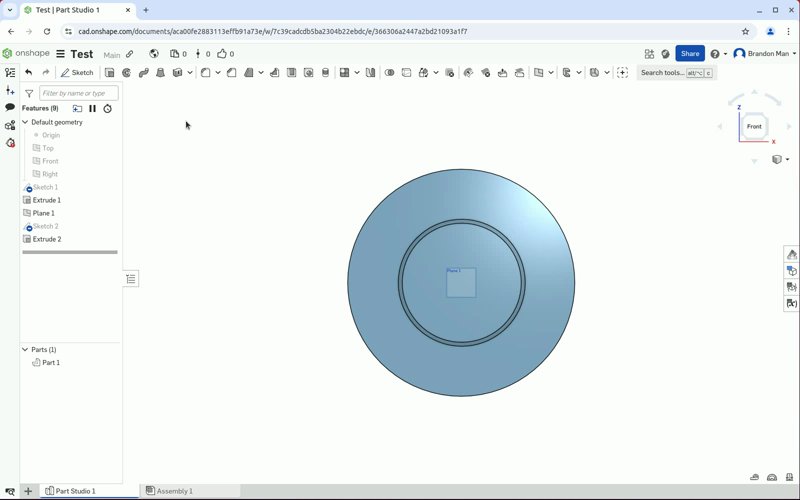
key(shift+h)
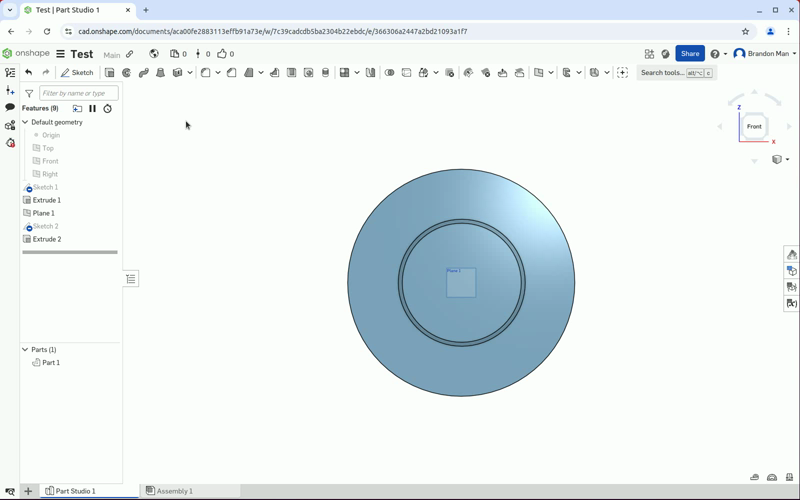
key(shift+h)
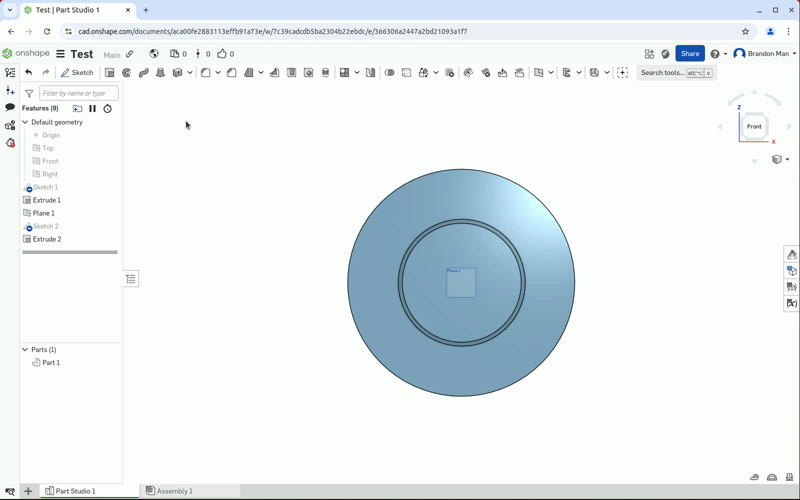
key(shift+7)
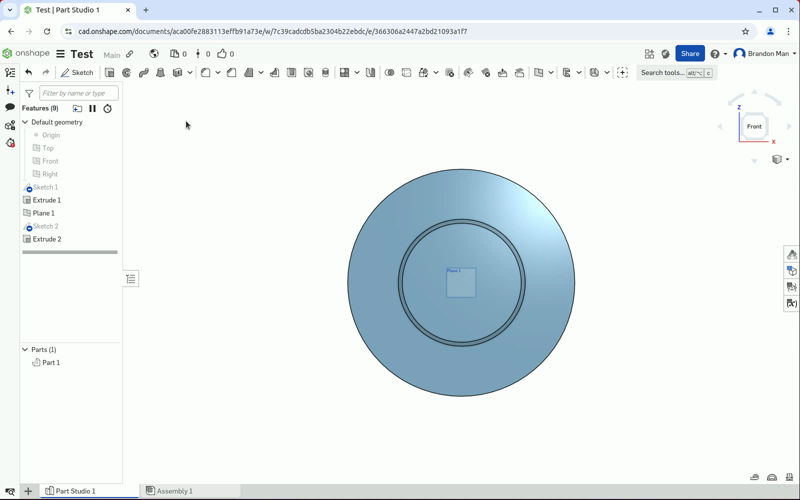
key(left, 2)
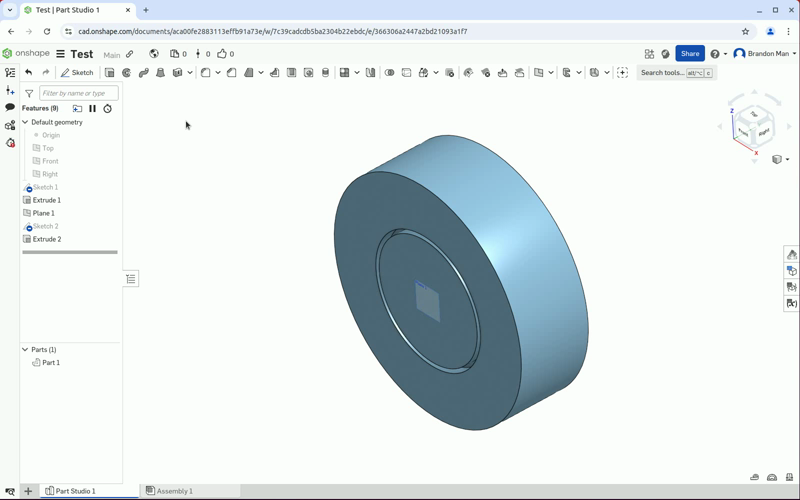
key(down, 2)
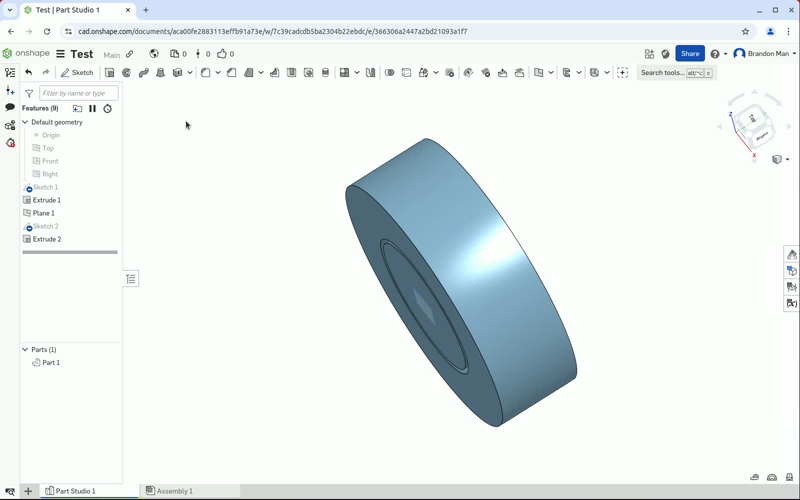
key(up, 2)
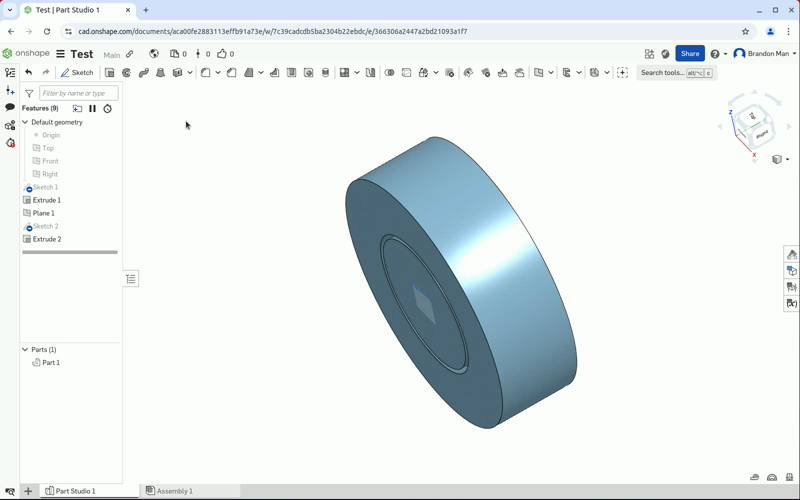
key(right, 2)
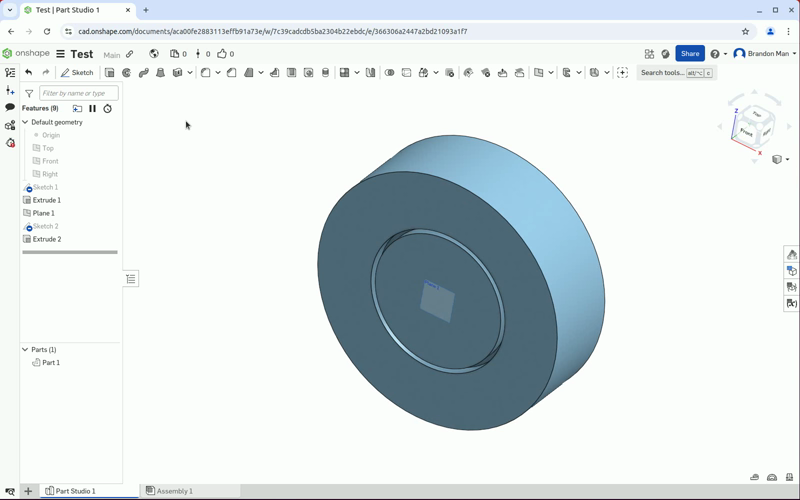
mouse_move(73, 189)
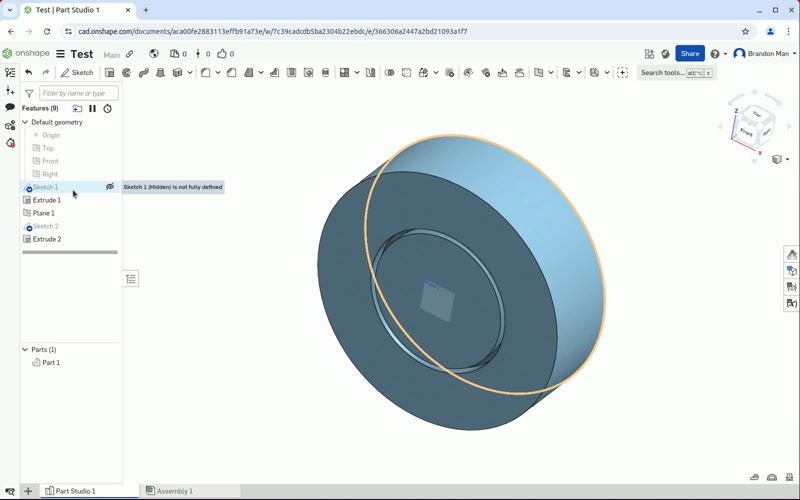
click(73, 189)